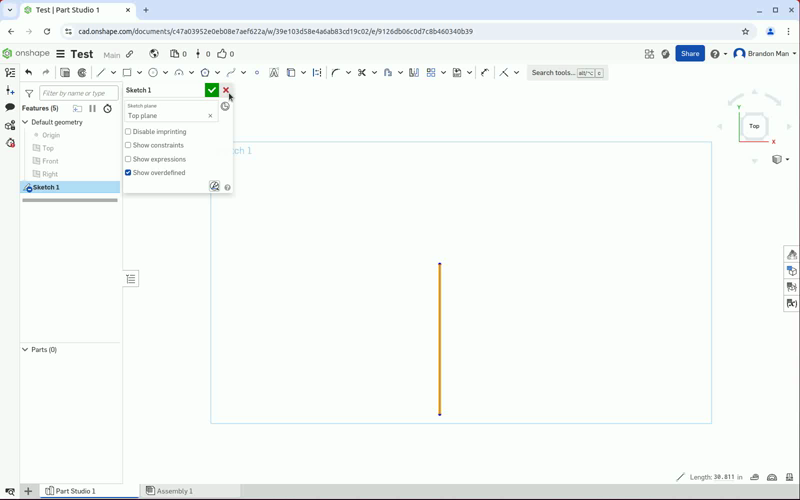
key(shift+h)
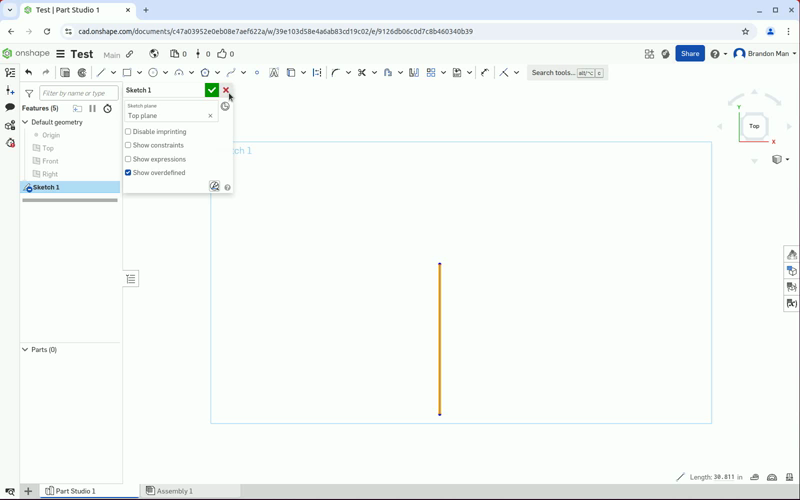
key(shift+s)
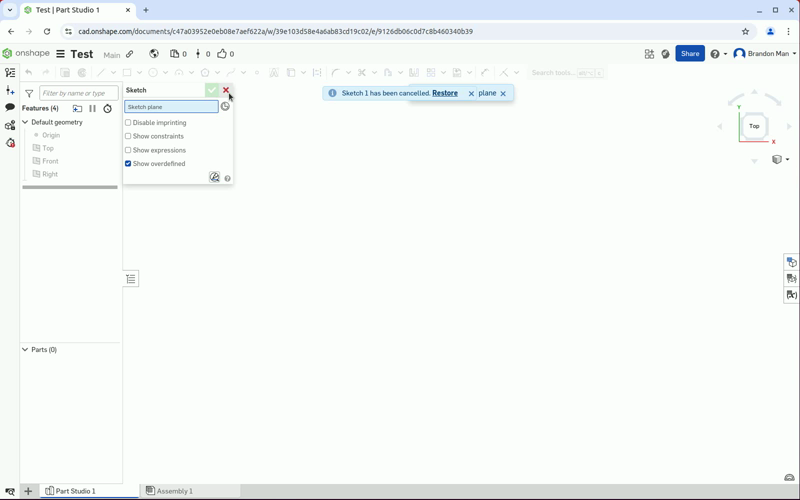
mouse_move(73, 150)
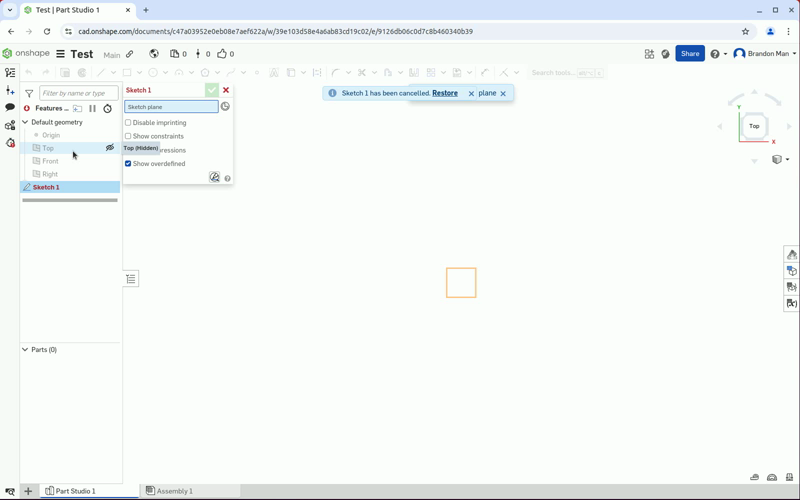
click(73, 150)
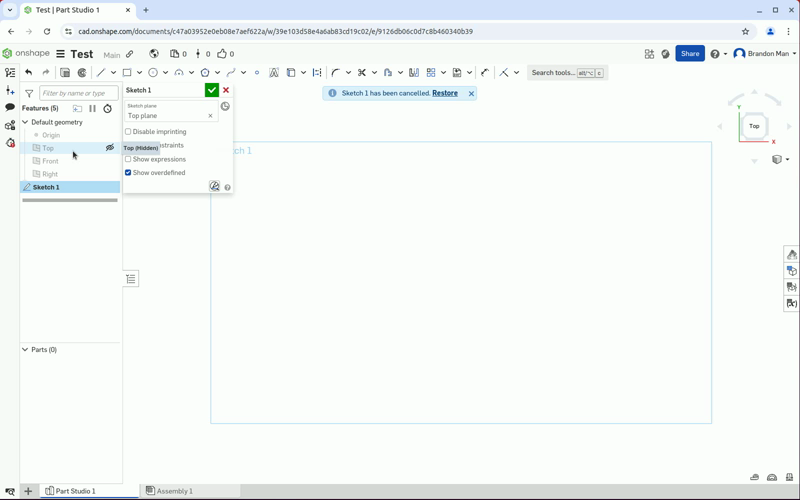
mouse_move(73, 352)
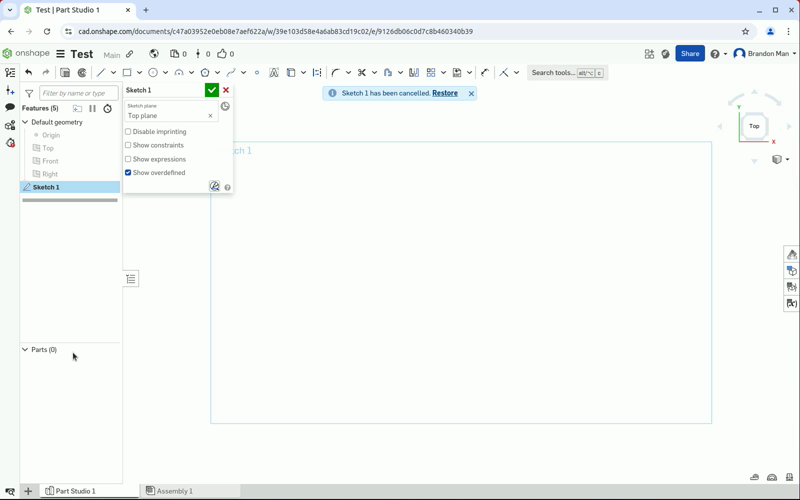
key(y)
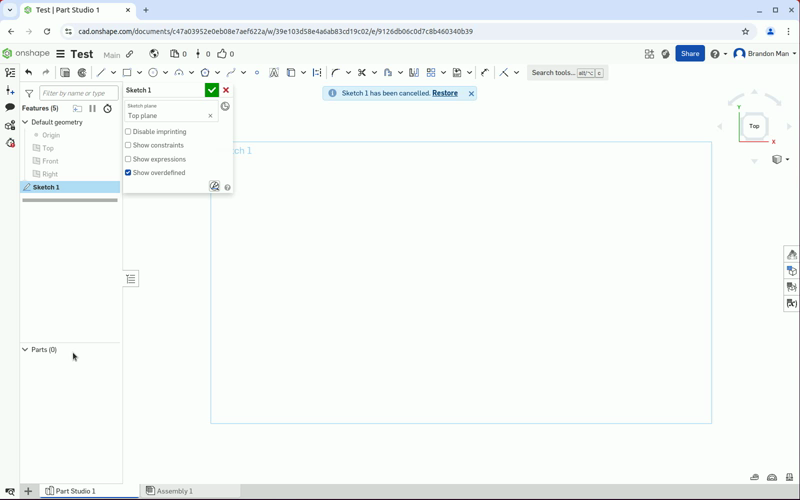
key(l)
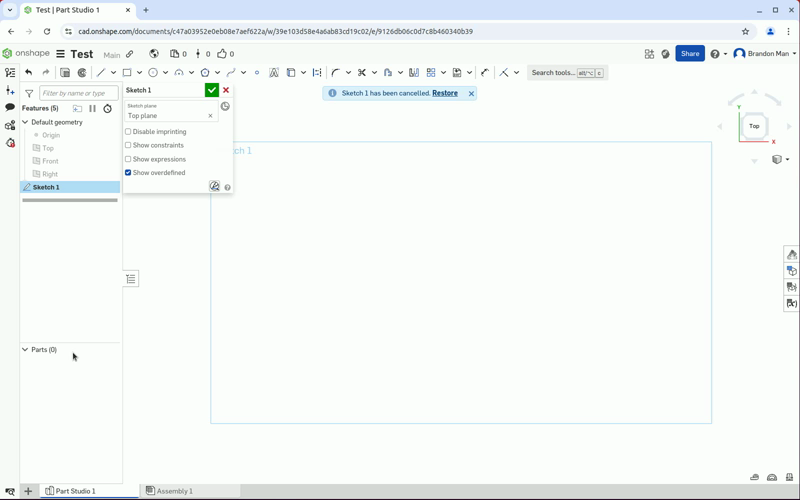
key_down(shift)
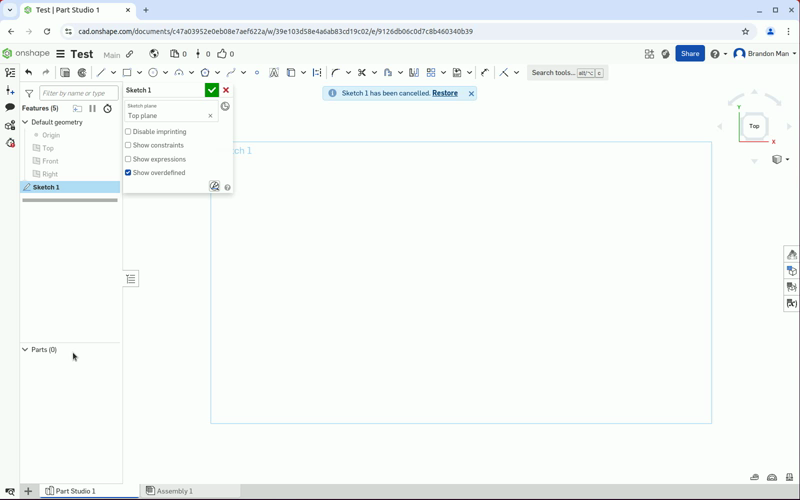
mouse_move(365, 282)
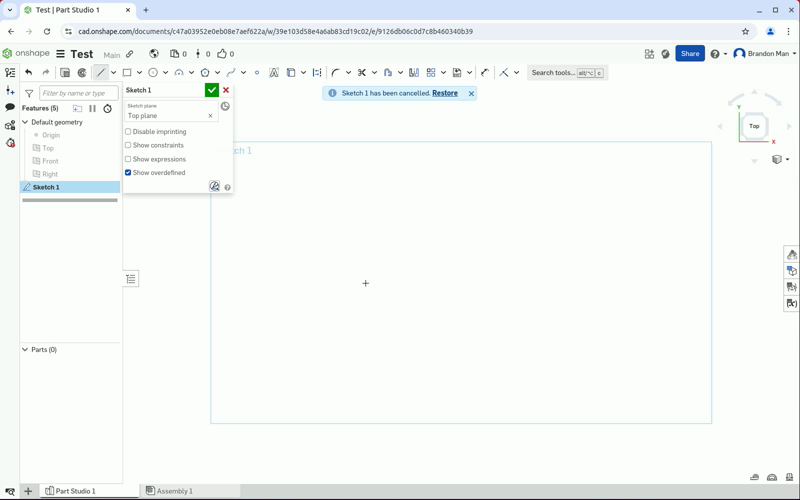
click(365, 282)
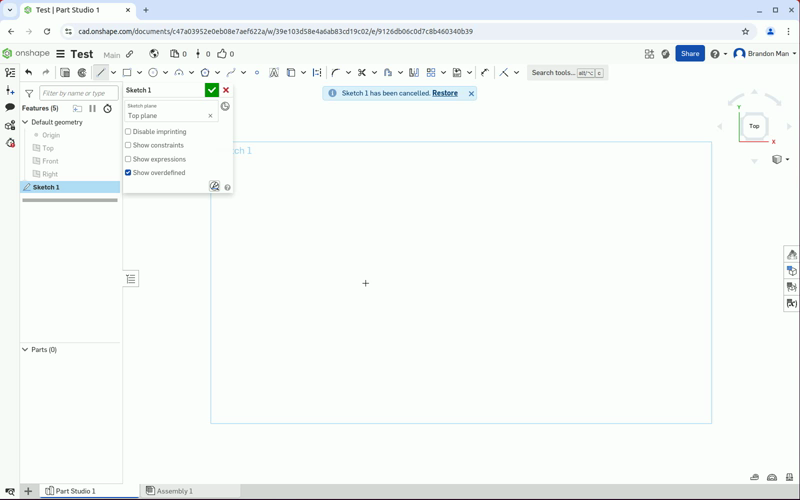
key_up(shift)
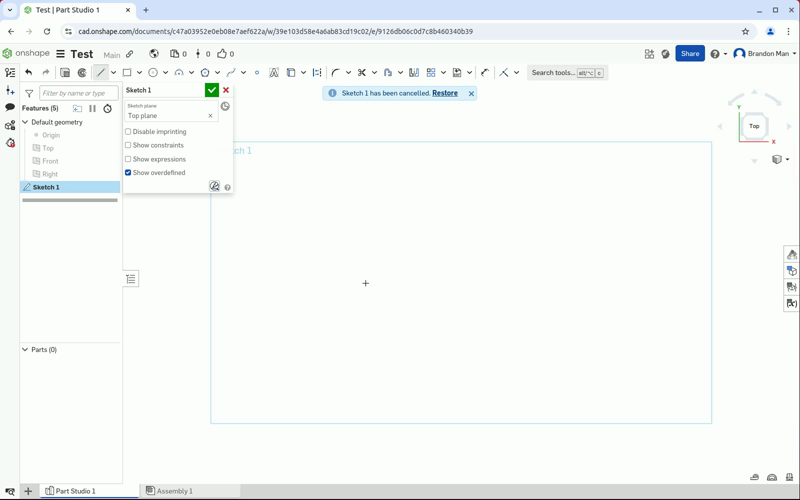
key_down(shift)
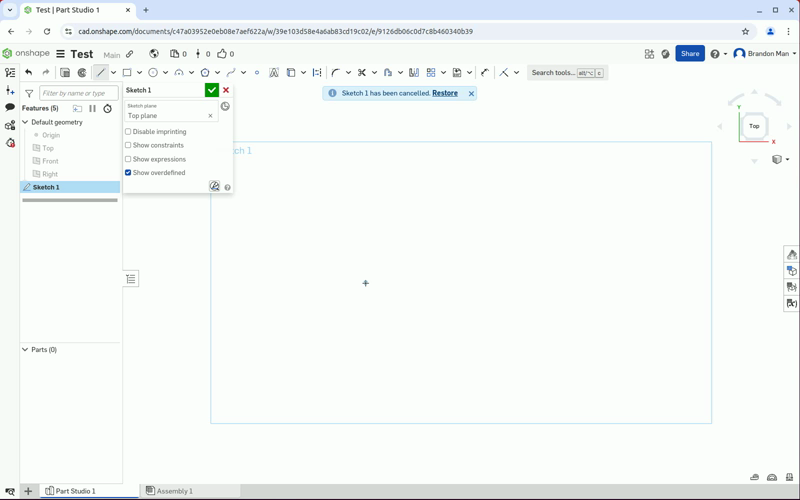
mouse_move(460, 282)
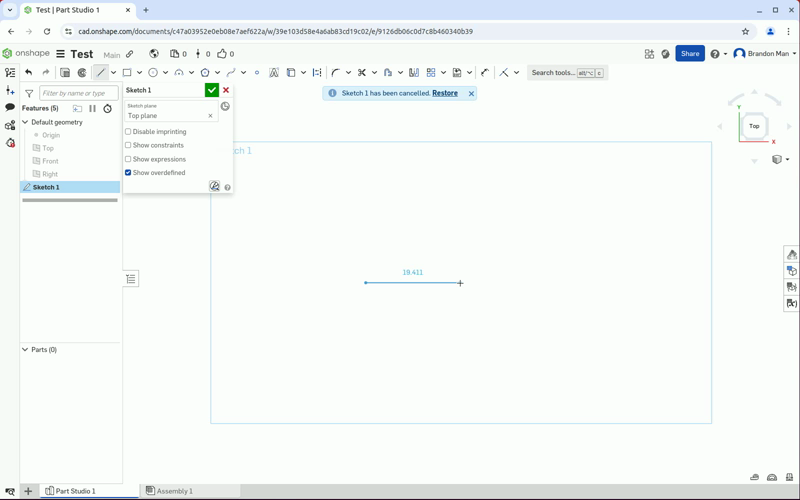
click(460, 282)
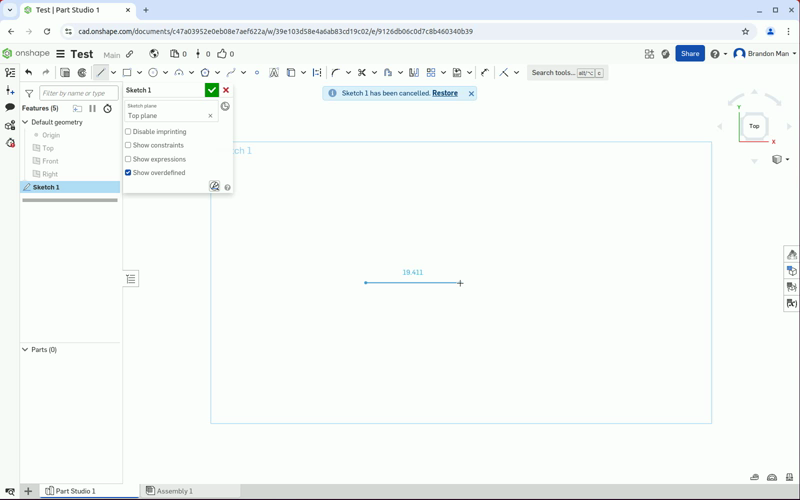
key_up(shift)
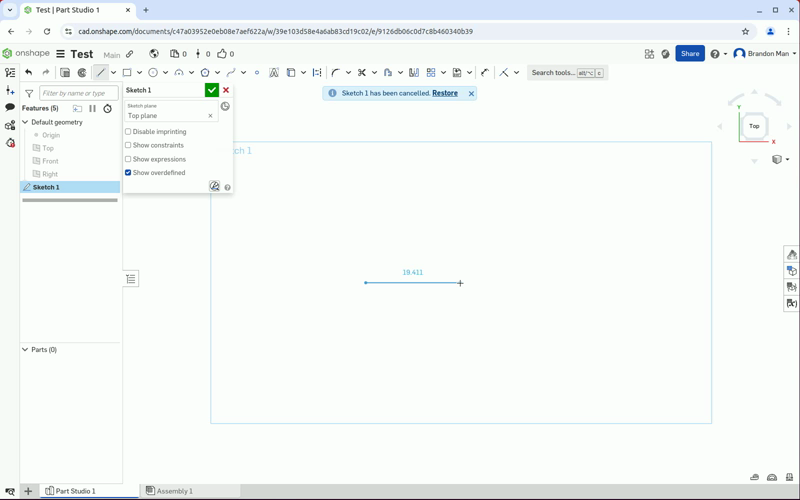
key_down(shift)
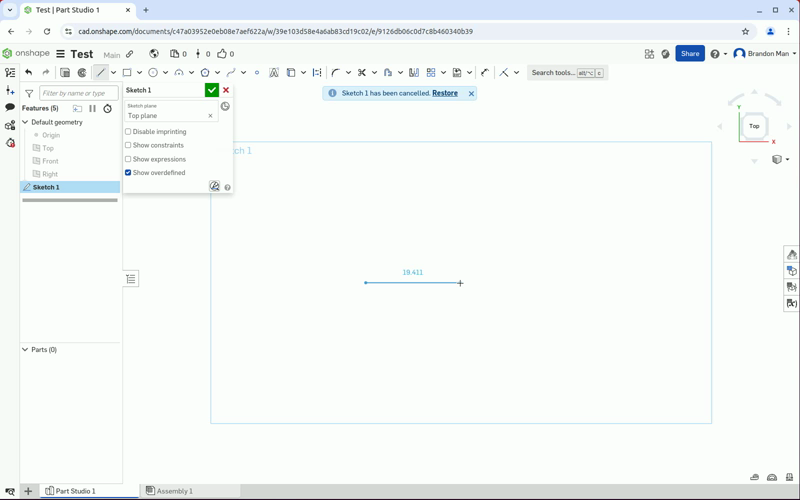
mouse_move(460, 170)
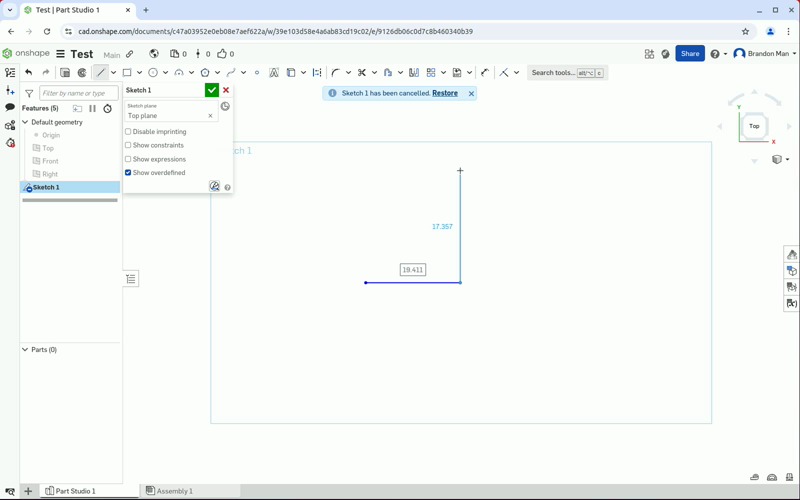
click(460, 170)
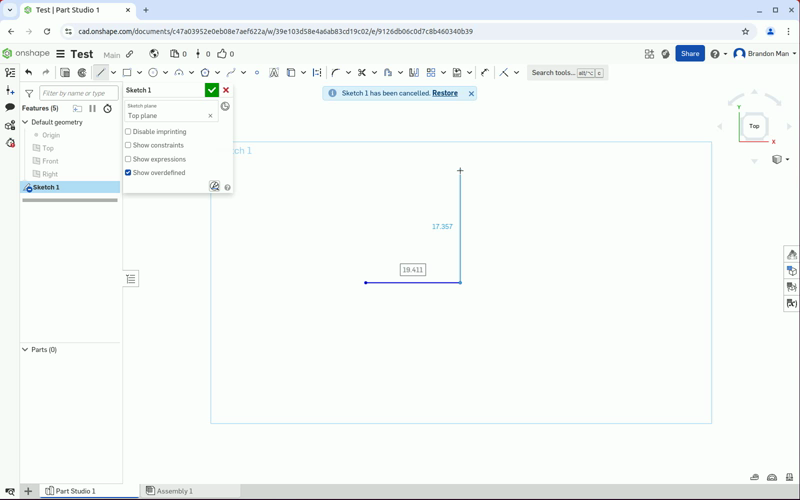
key_up(shift)
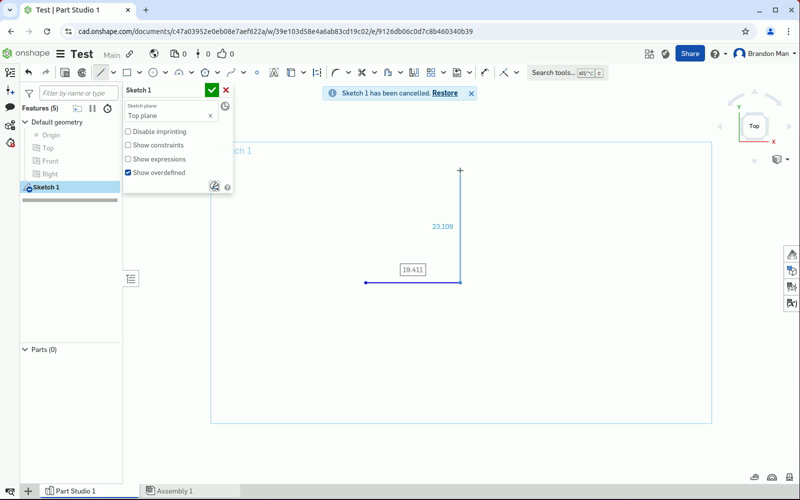
key_down(shift)
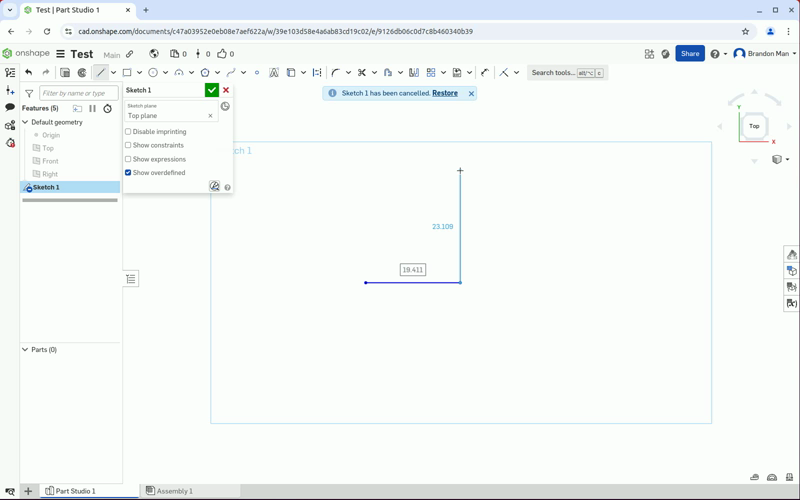
mouse_move(365, 282)
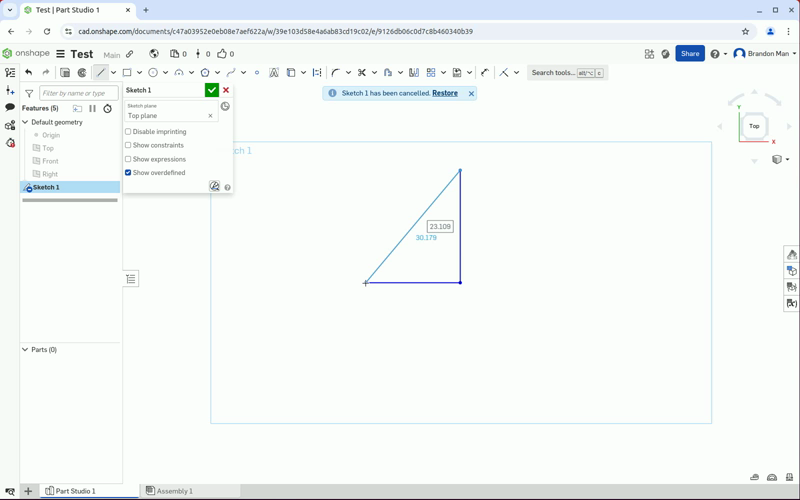
key_up(shift)
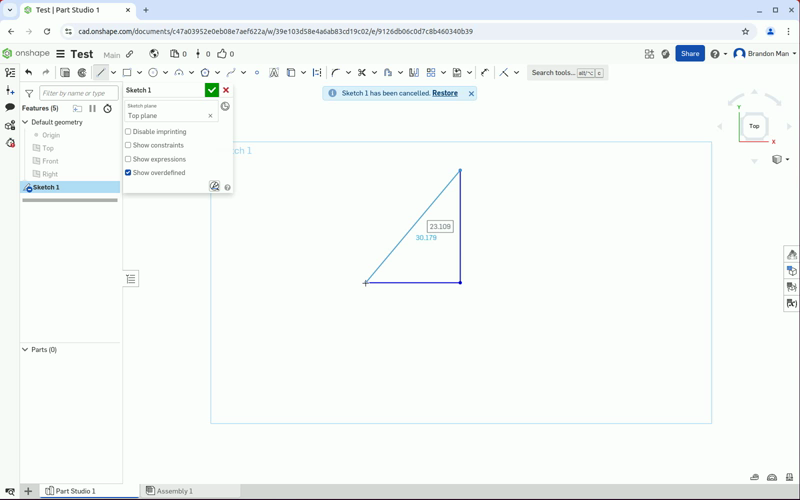
click(365, 282)
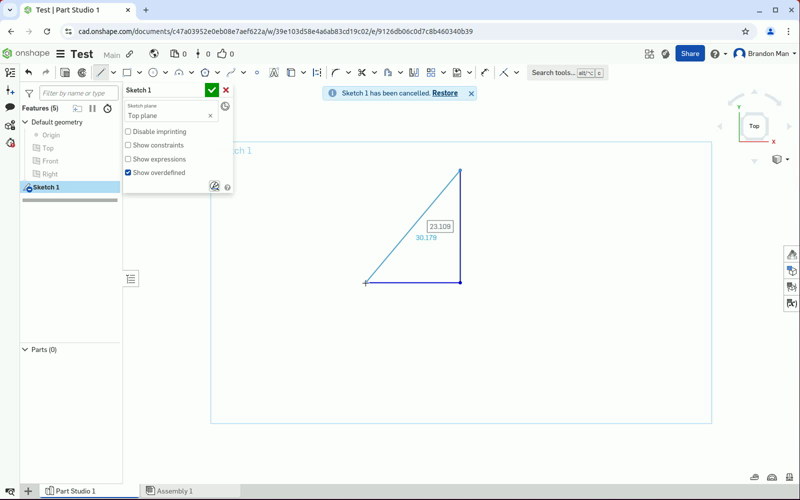
key(esc)
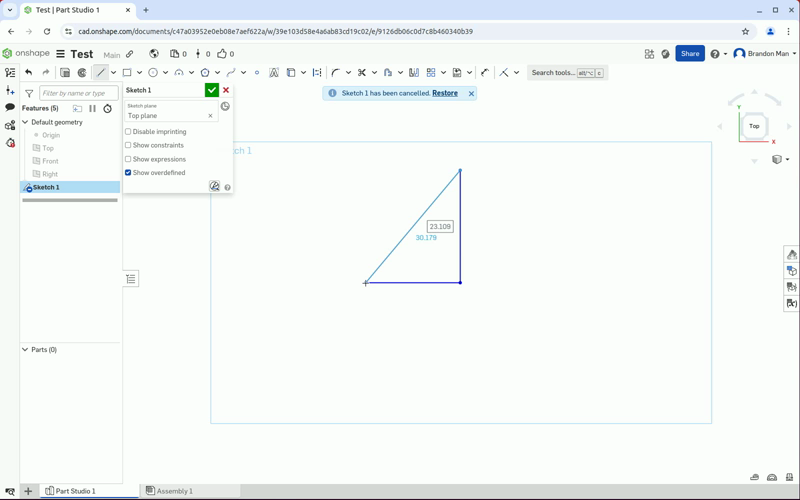
mouse_move(418, 258)
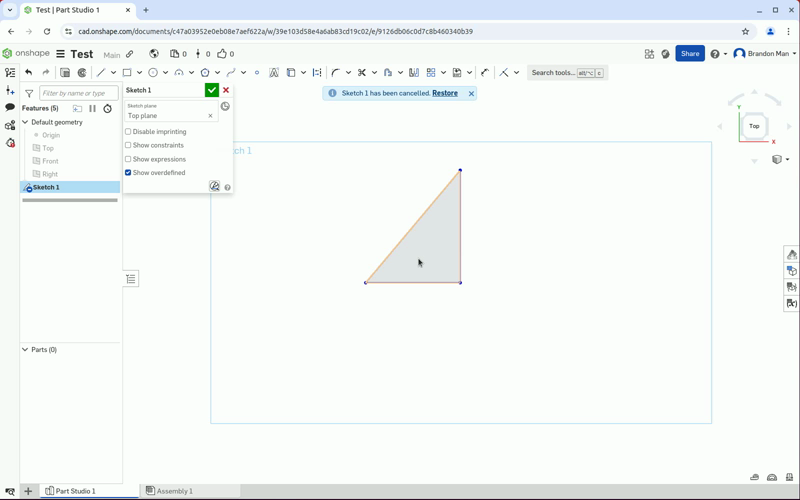
click(418, 258)
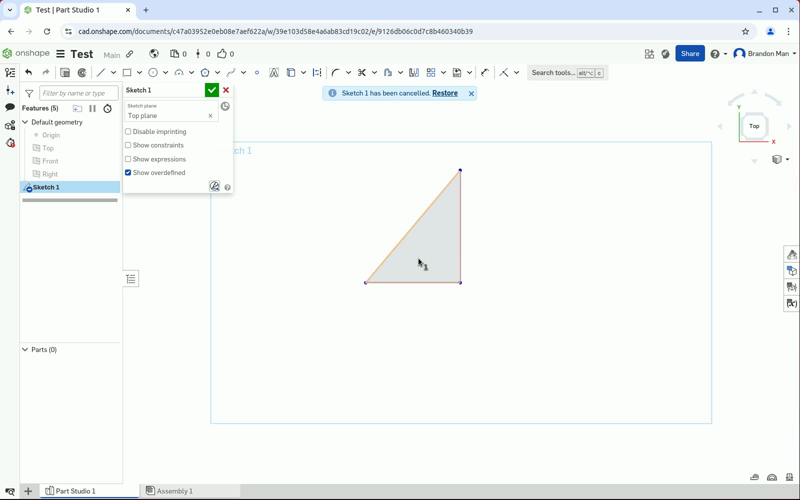
mouse_move(73, 352)
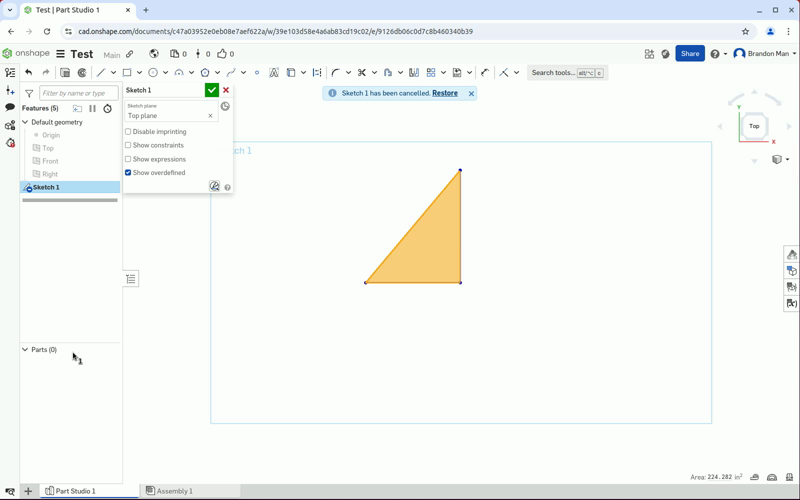
key(shift+y)
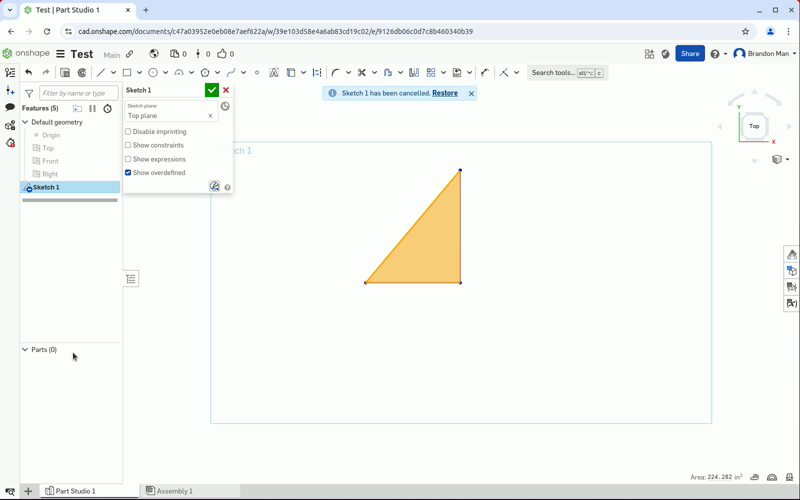
key(shift+e)
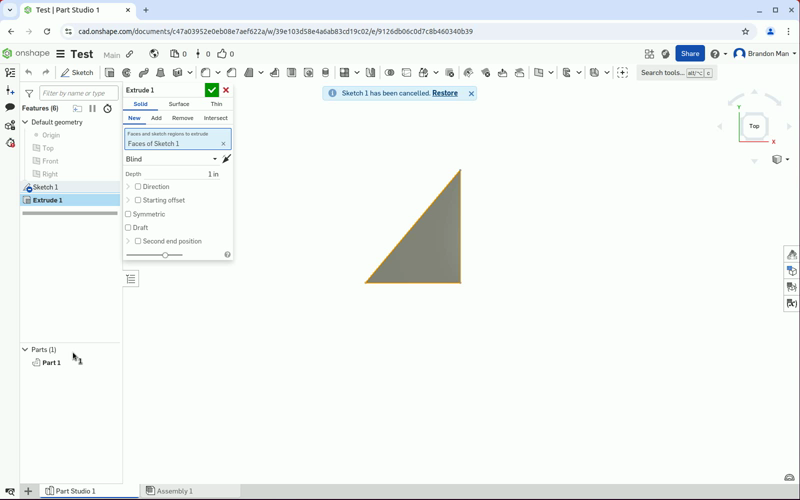
mouse_move(143, 106)
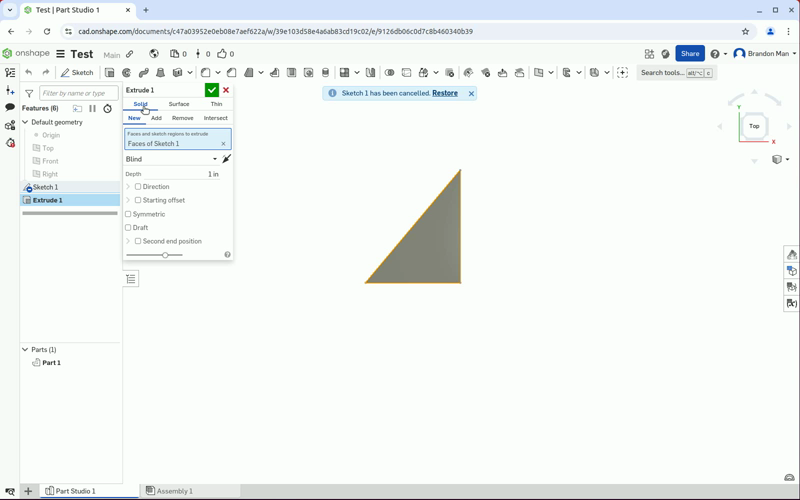
click(143, 106)
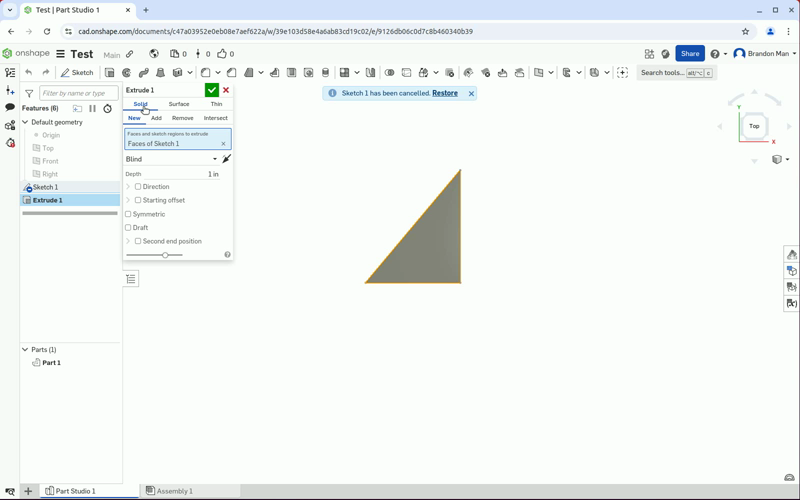
mouse_move(137, 120)
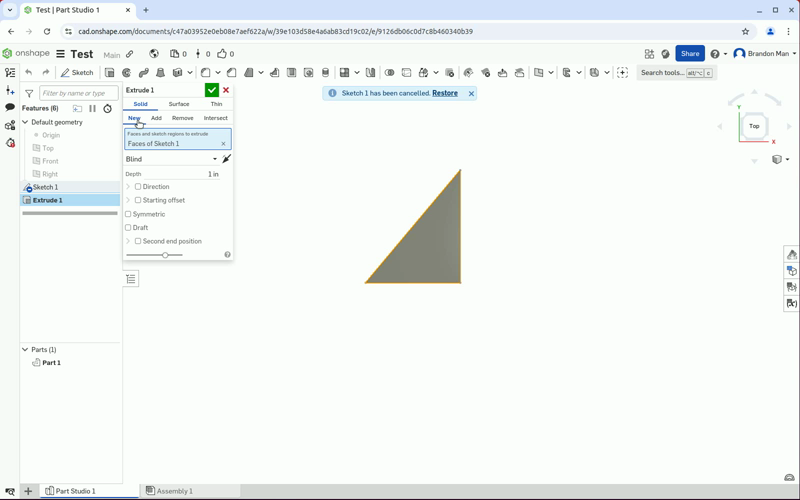
click(137, 120)
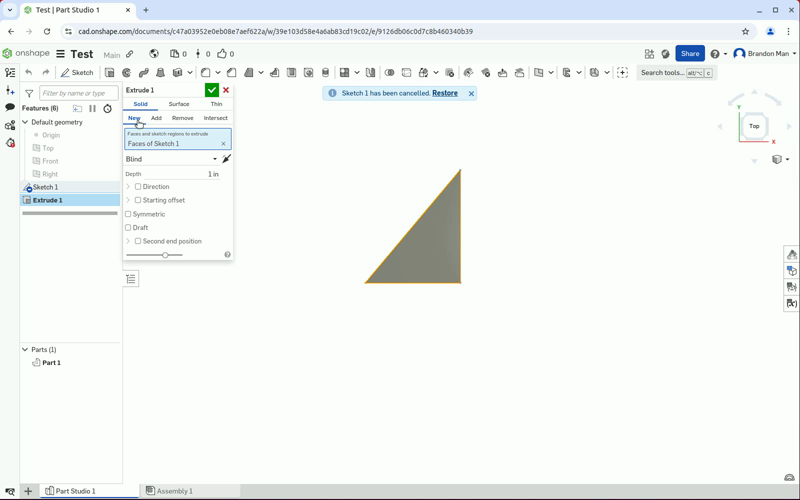
key(tab, 4)
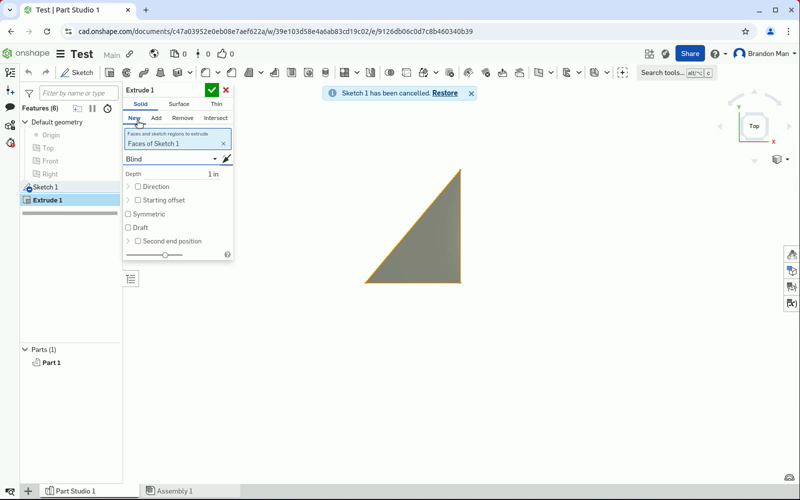
text(5.055)
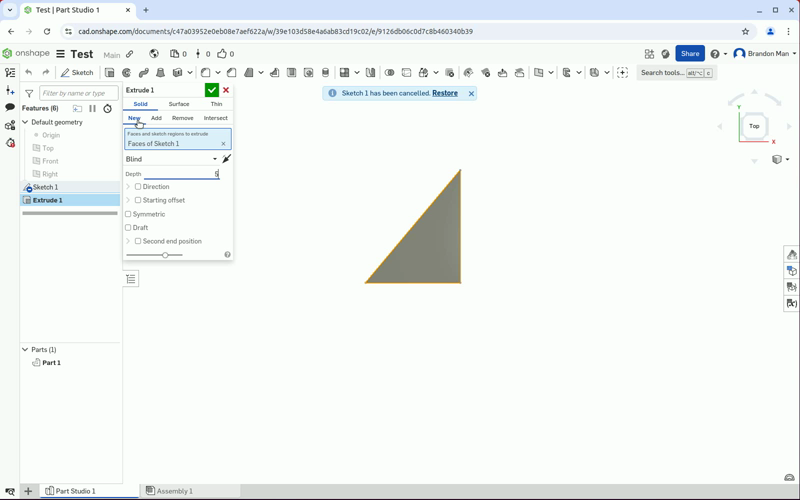
key(enter)
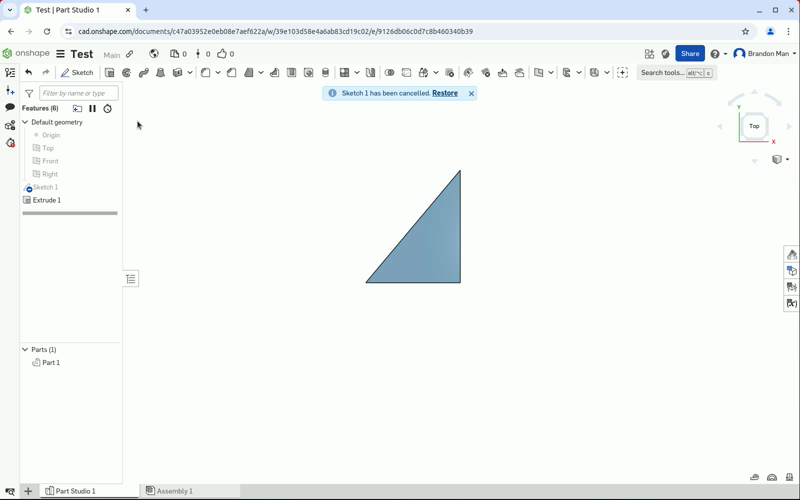
key(shift+h)
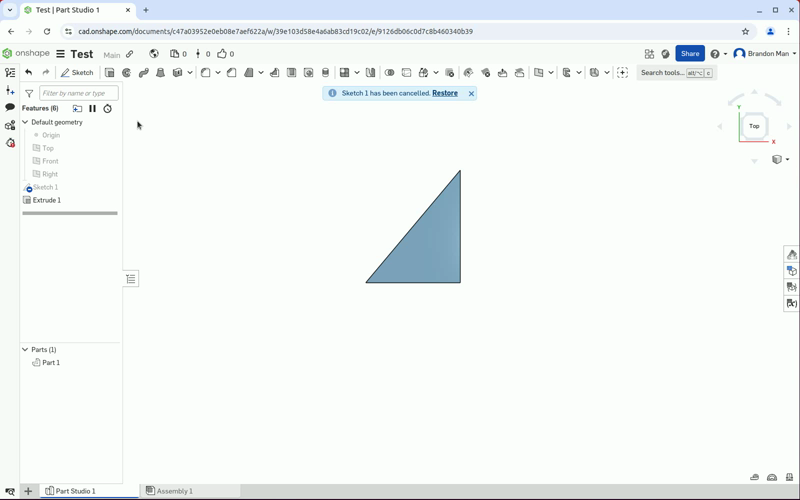
key(shift+h)
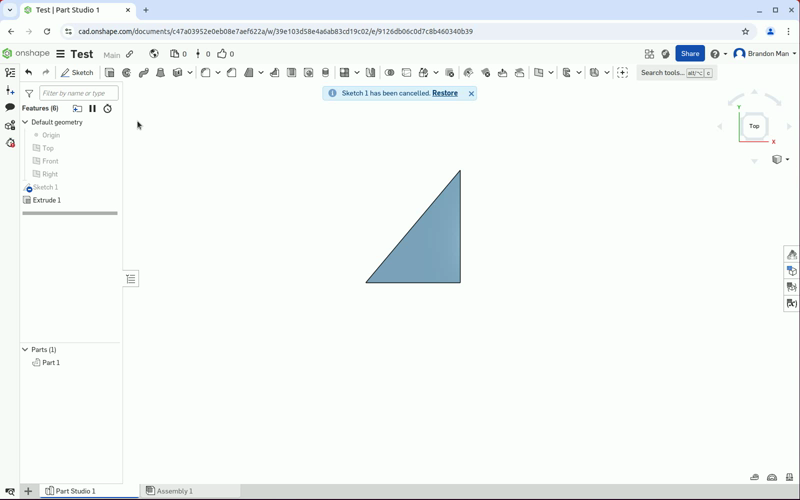
mouse_move(73, 189)
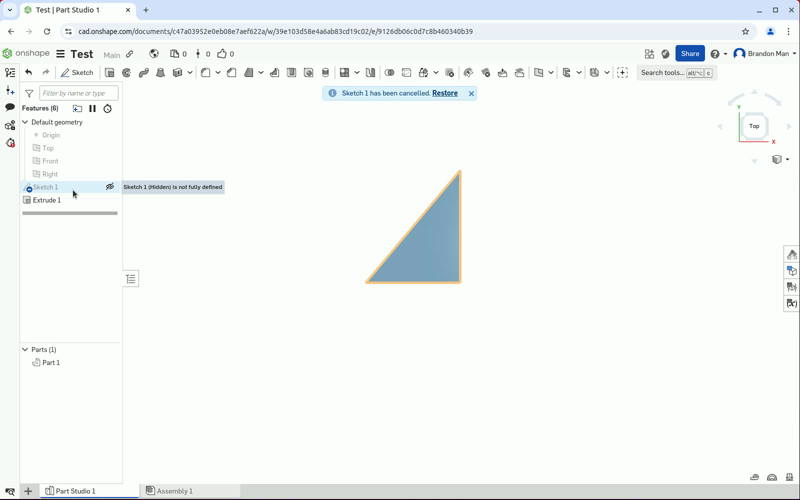
click(73, 189)
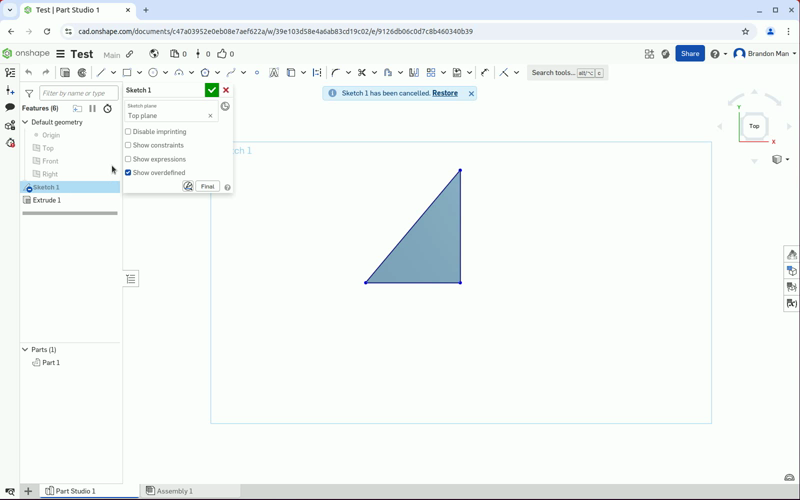
mouse_move(229, 92)
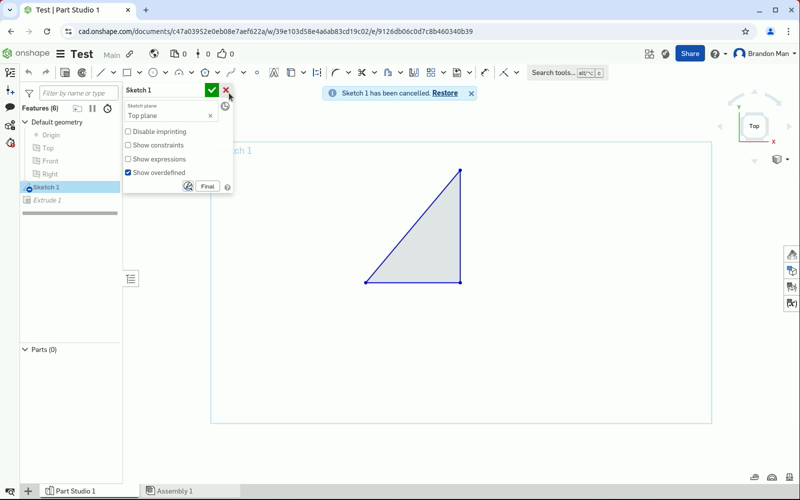
click(229, 92)
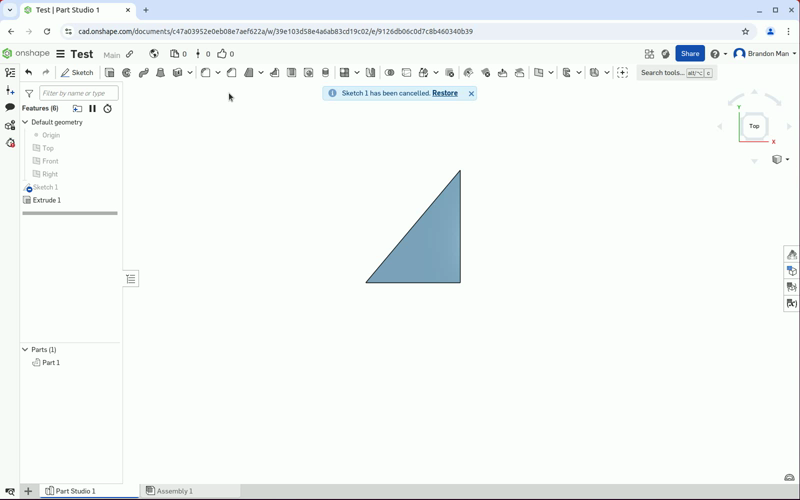
mouse_move(73, 352)
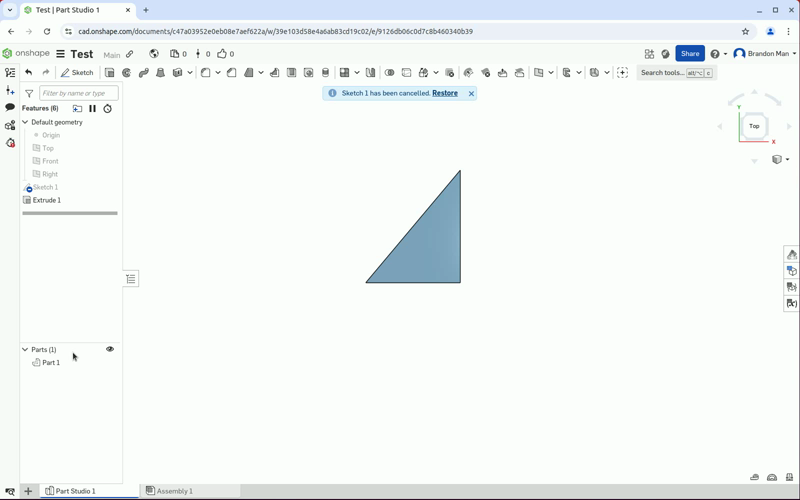
key(y)
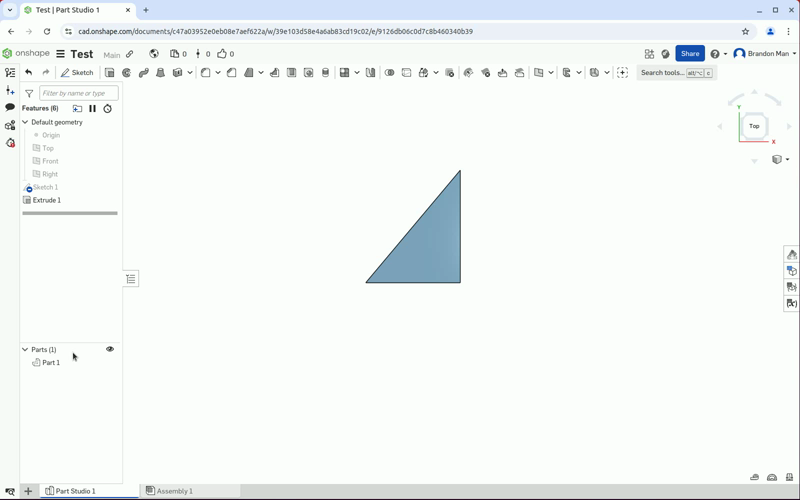
key(shift+p)
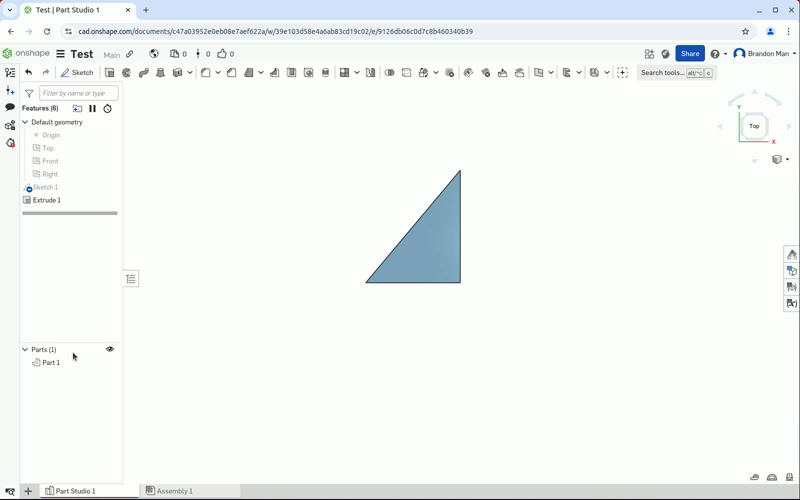
key(space)
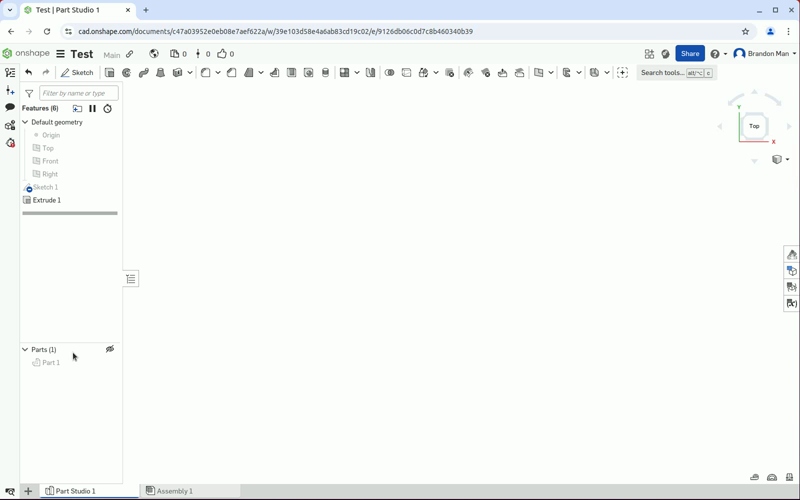
key_down(shift)
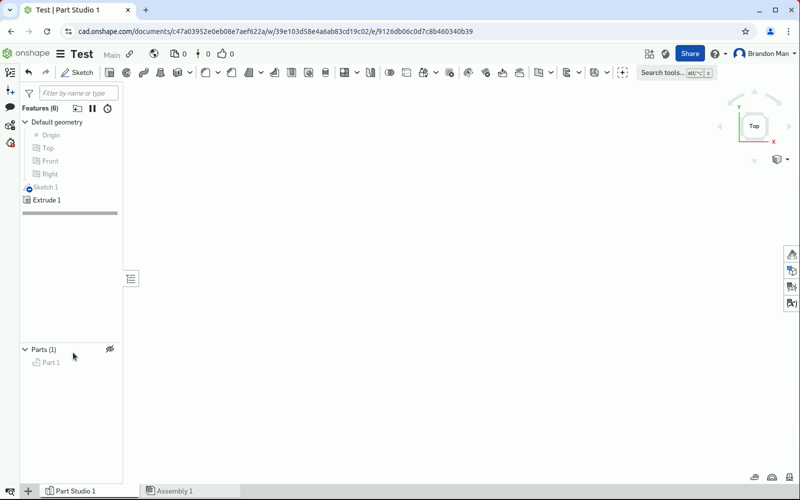
key(up)
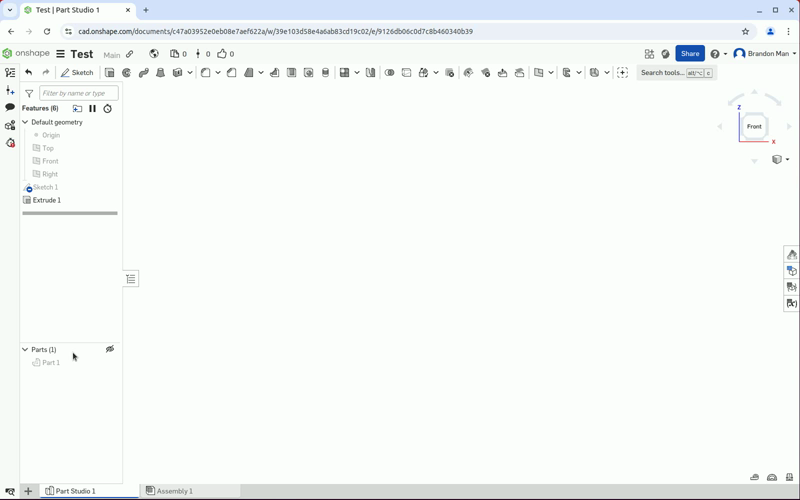
key_up(shift)
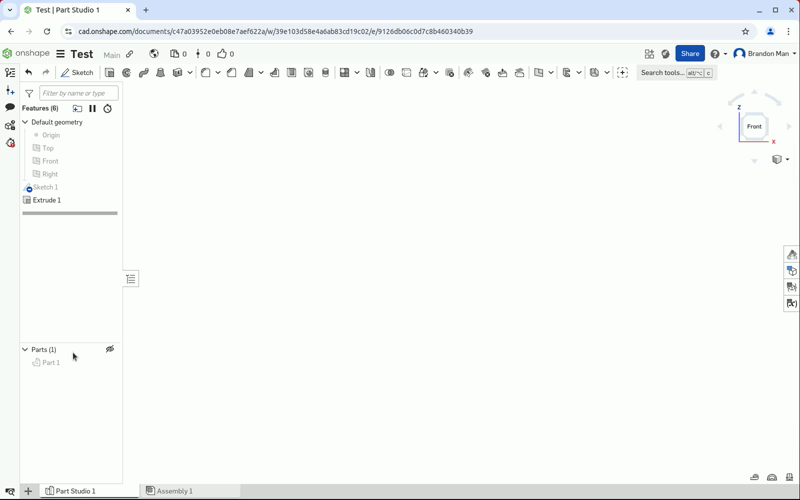
mouse_move(73, 352)
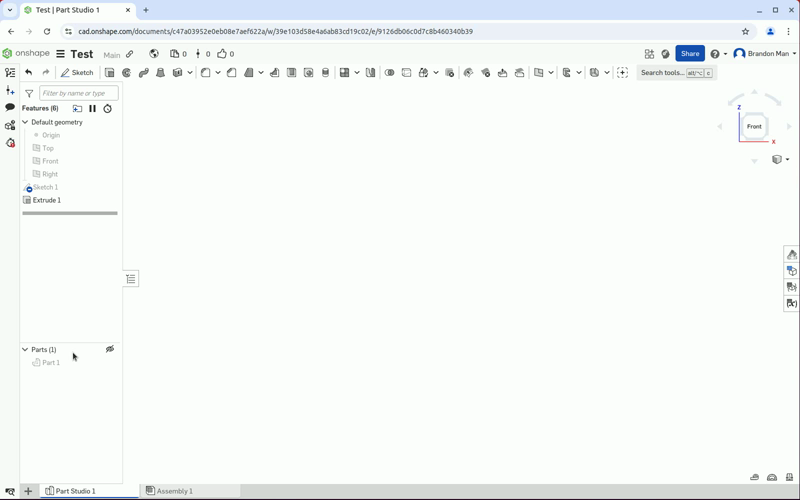
key(shift+y)
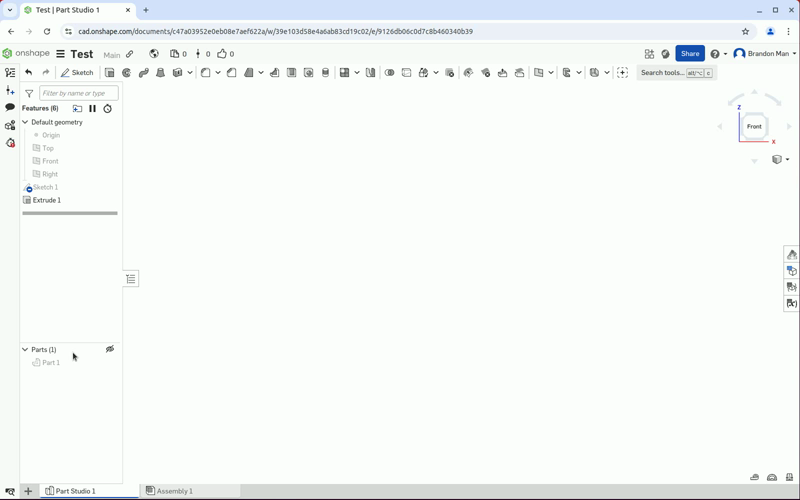
key(shift+s)
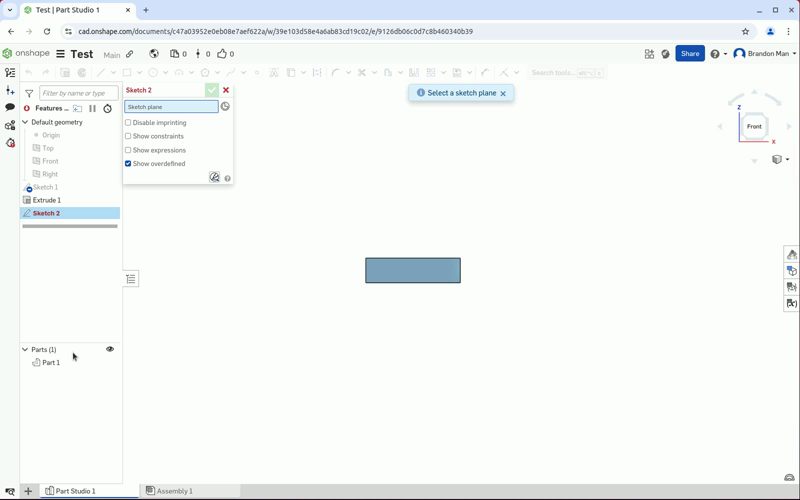
mouse_move(73, 163)
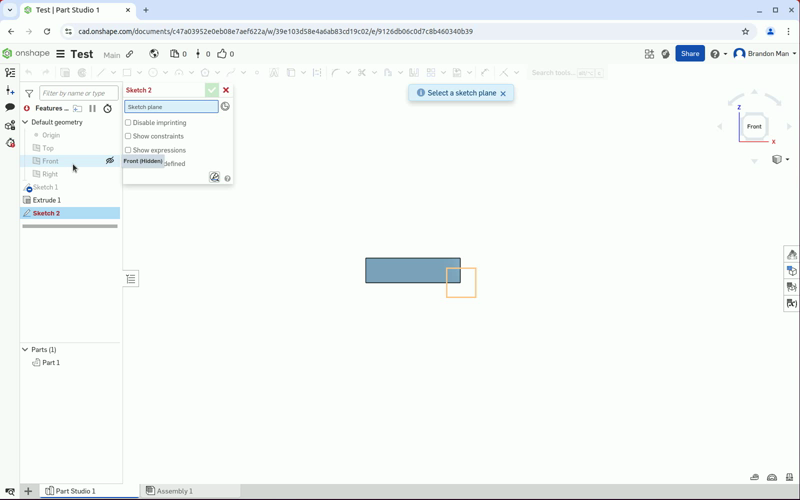
click(73, 163)
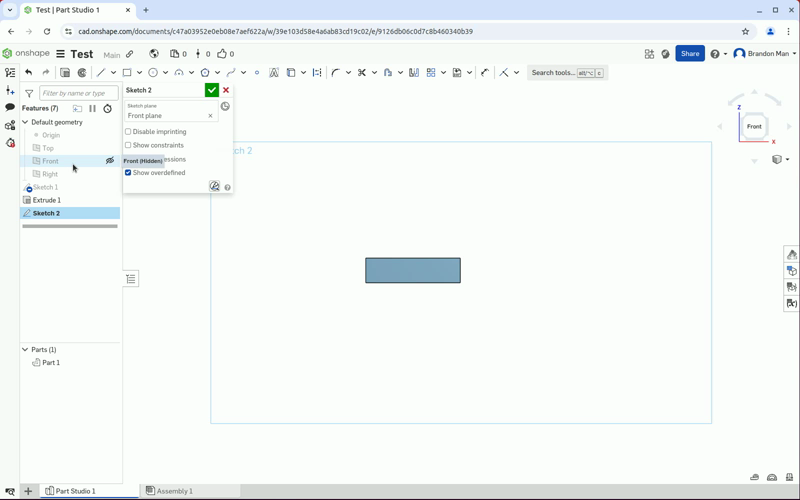
mouse_move(73, 352)
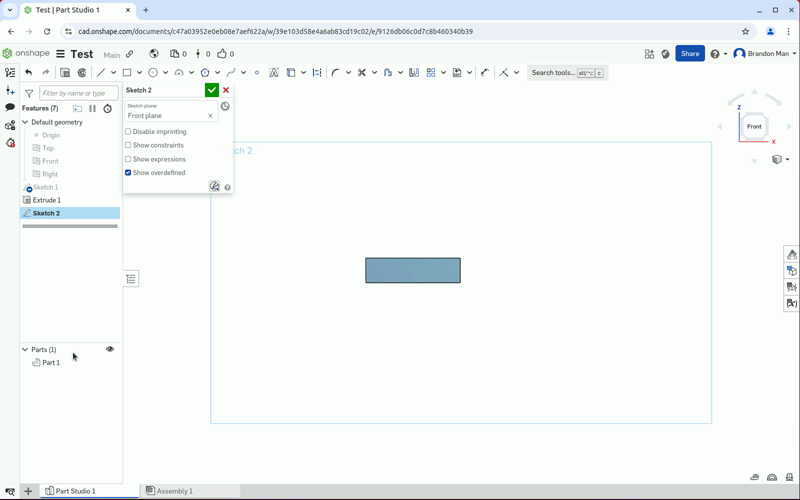
key(y)
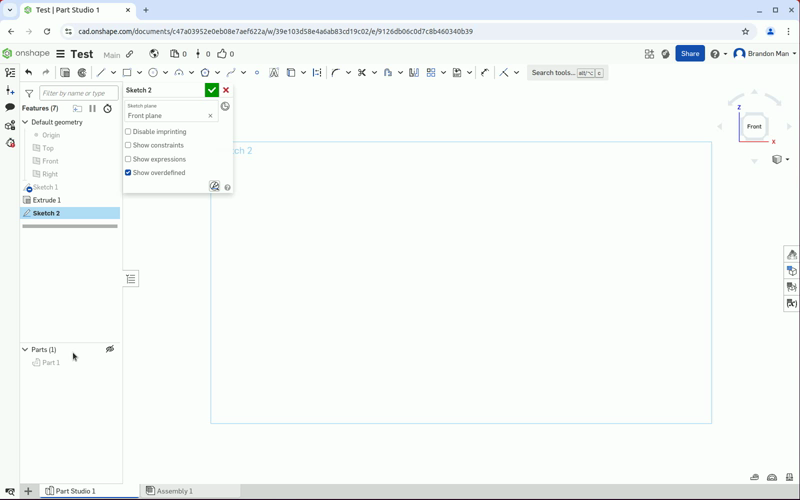
key(l)
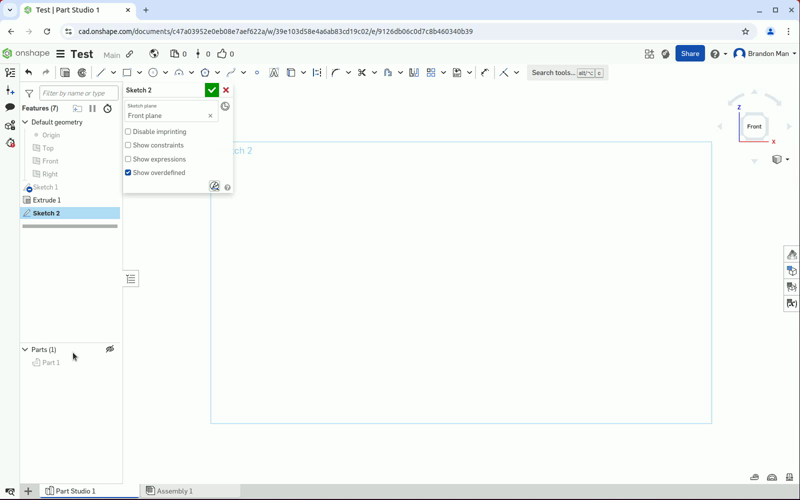
key_down(shift)
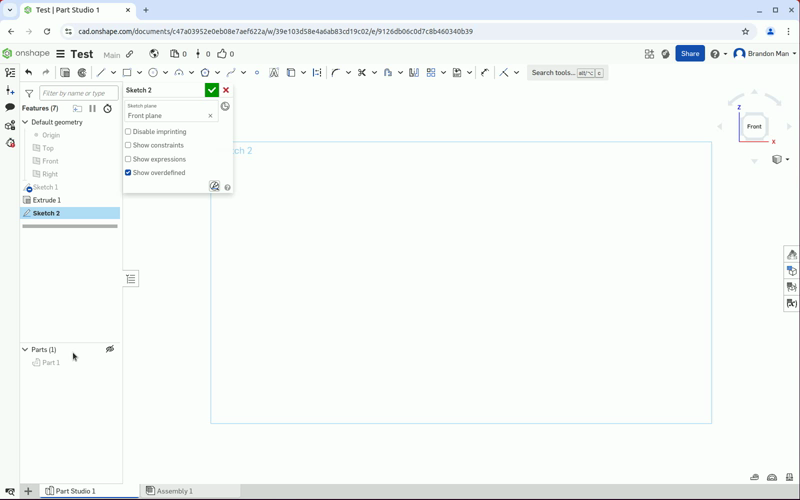
mouse_move(436, 282)
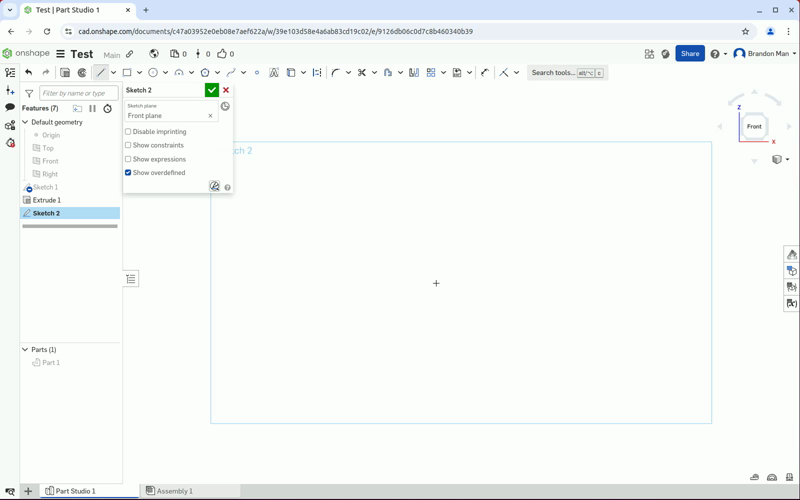
click(436, 282)
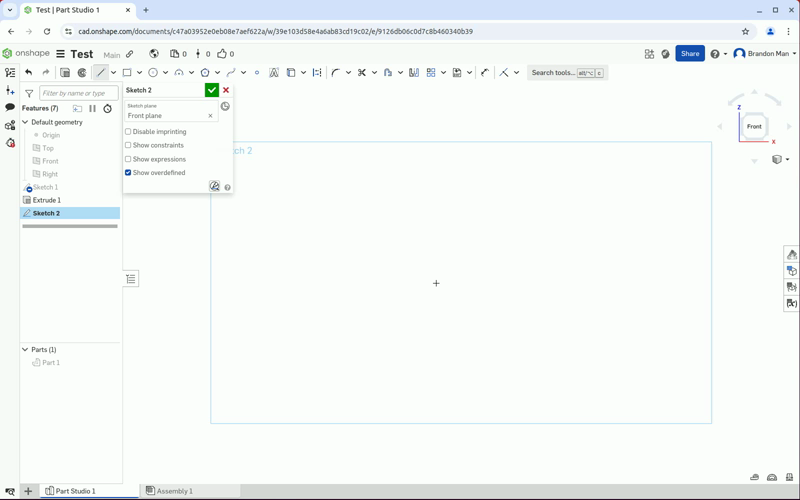
key_up(shift)
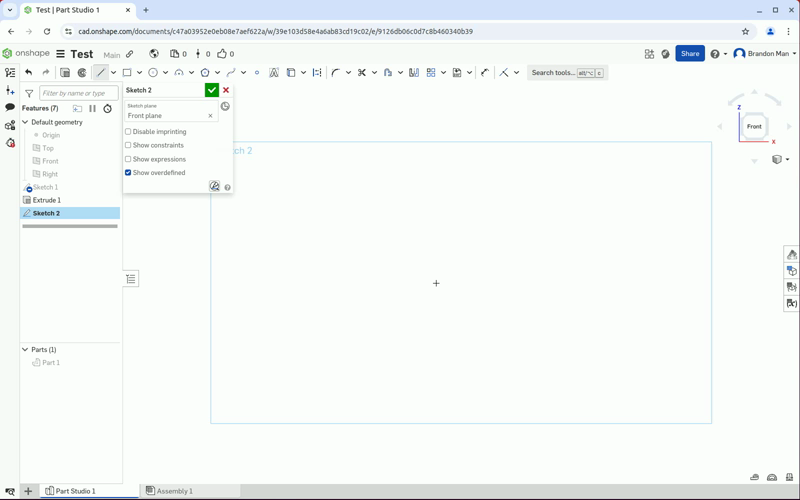
key_down(shift)
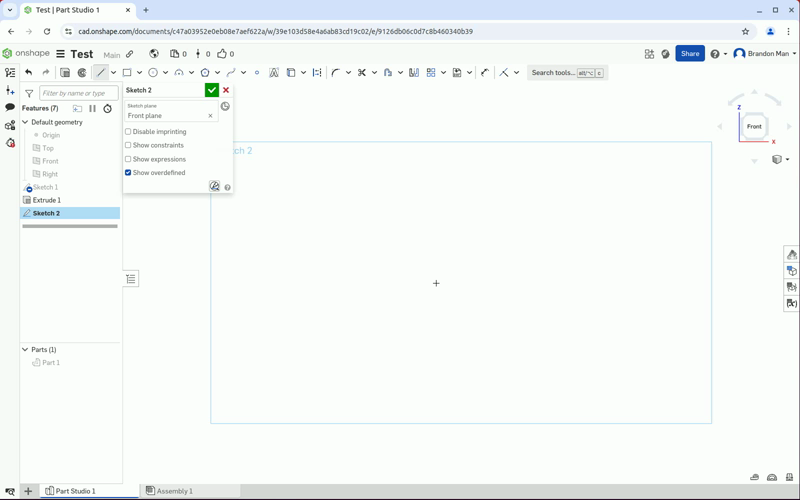
mouse_move(466, 282)
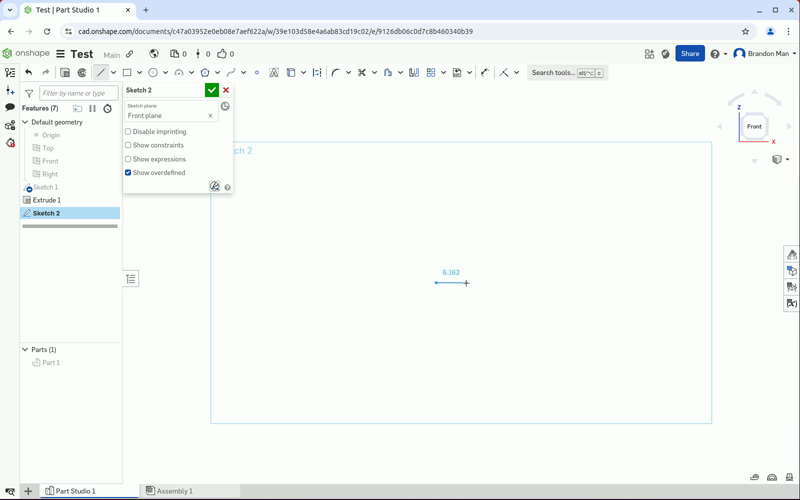
mouse_move(461, 282)
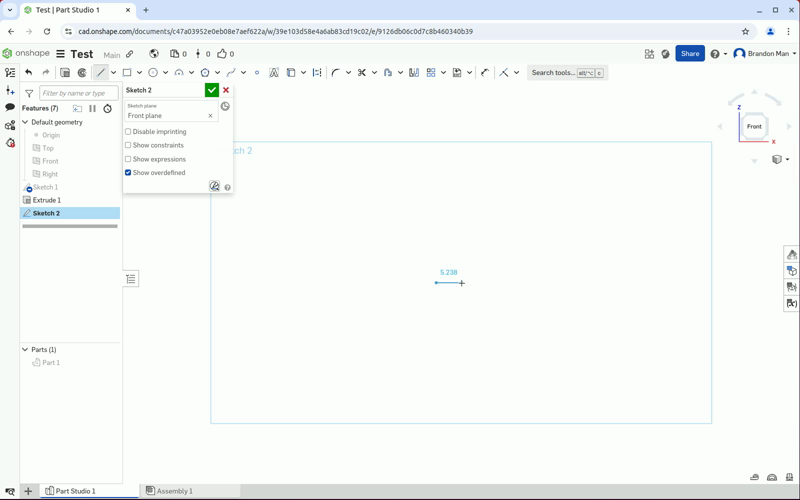
click(461, 282)
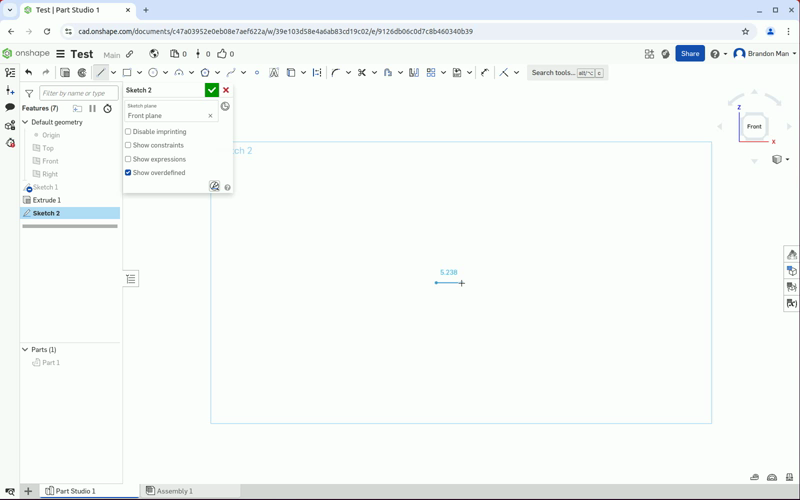
key_up(shift)
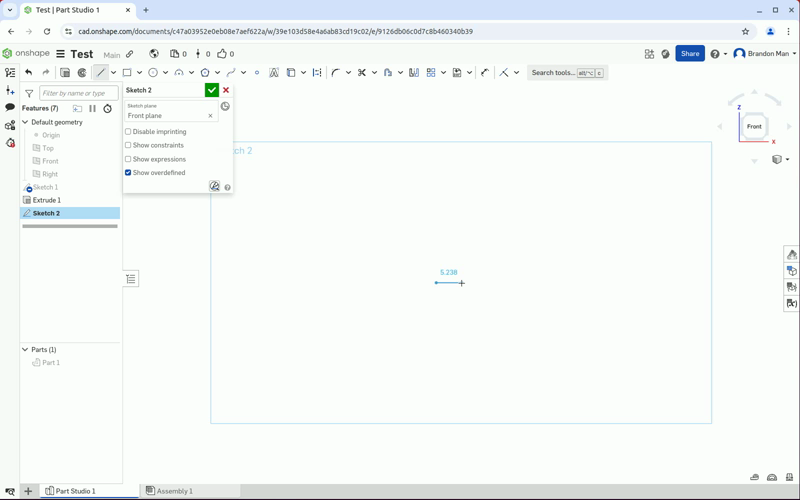
key_down(shift)
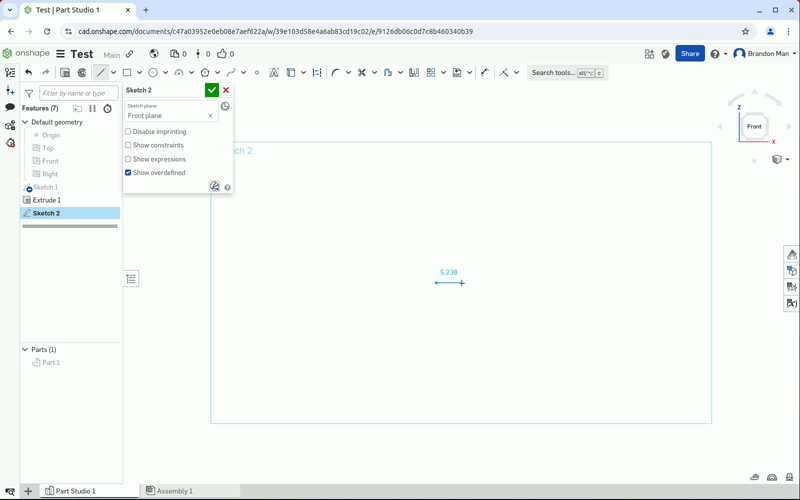
mouse_move(491, 282)
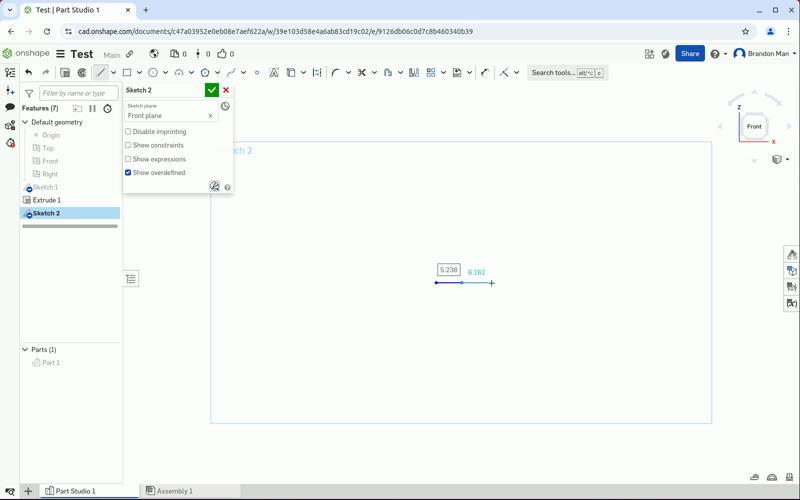
mouse_move(461, 257)
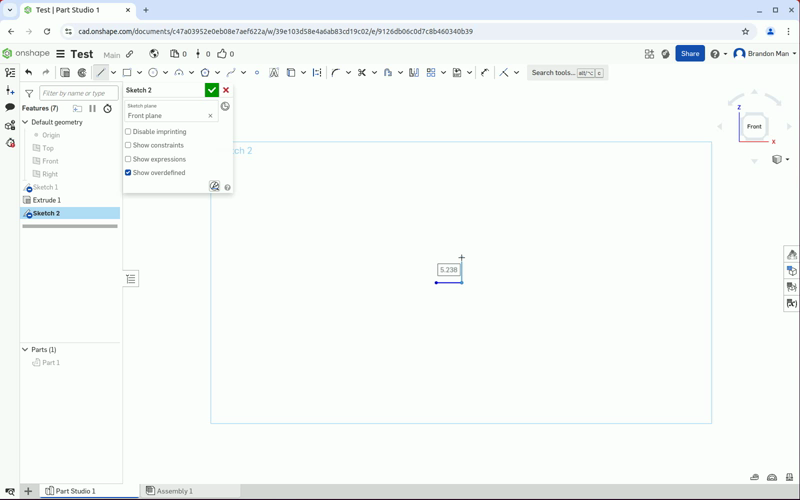
click(461, 257)
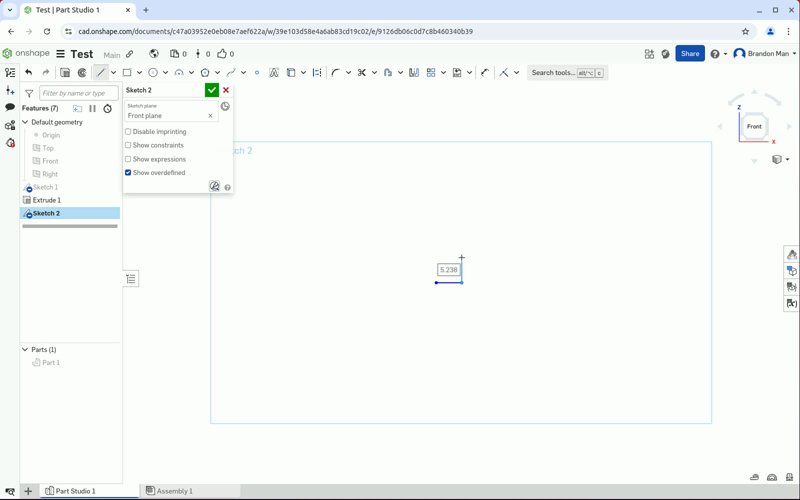
key_up(shift)
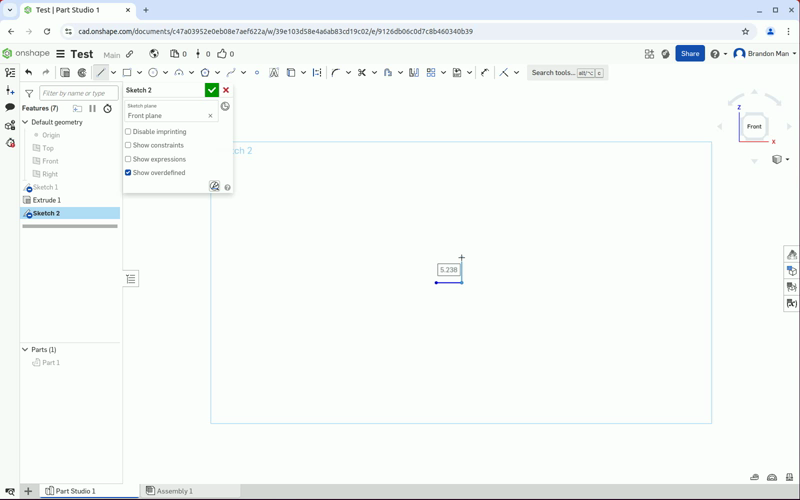
key_down(shift)
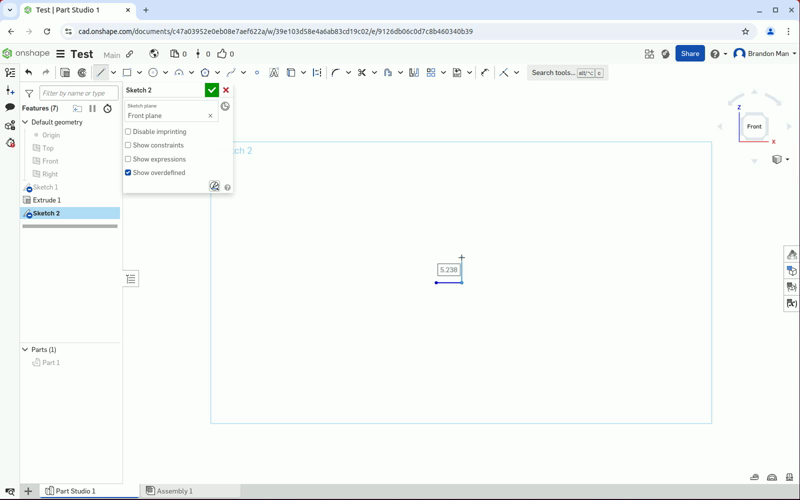
mouse_move(491, 257)
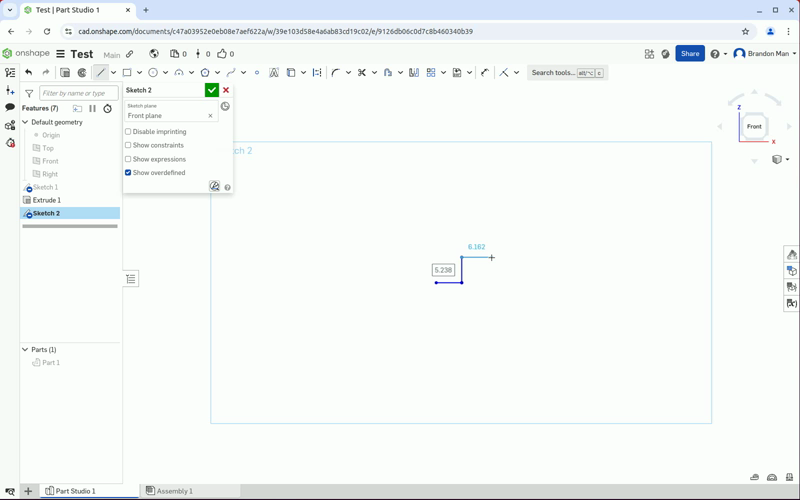
mouse_move(436, 257)
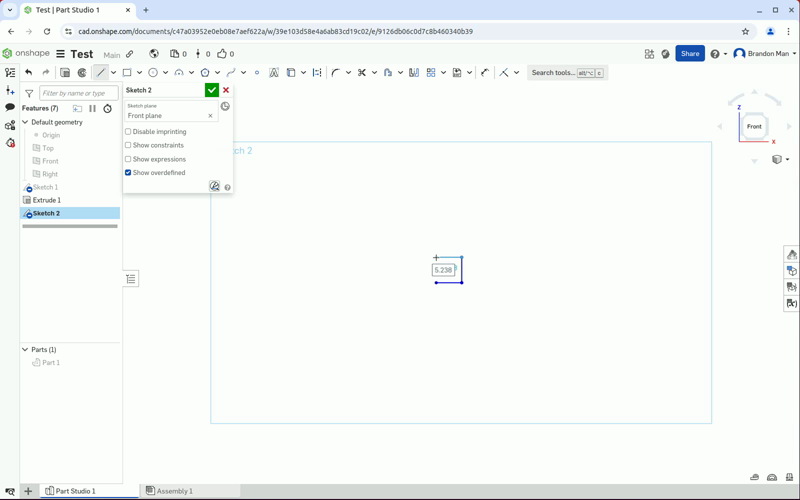
click(436, 257)
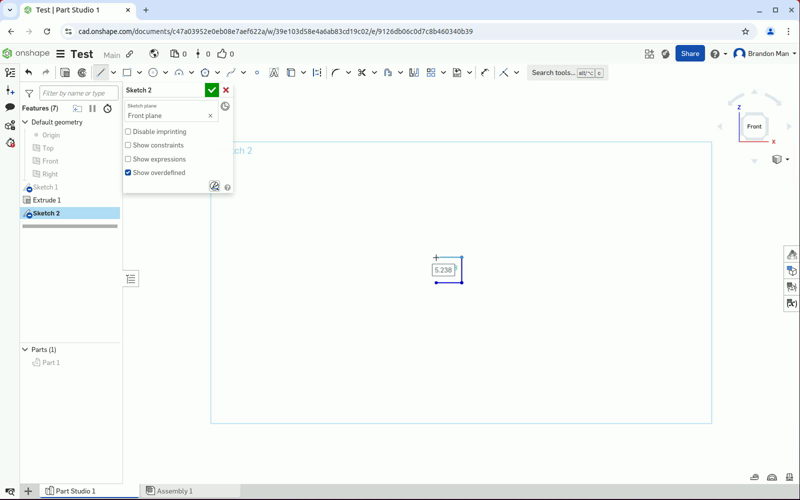
key_up(shift)
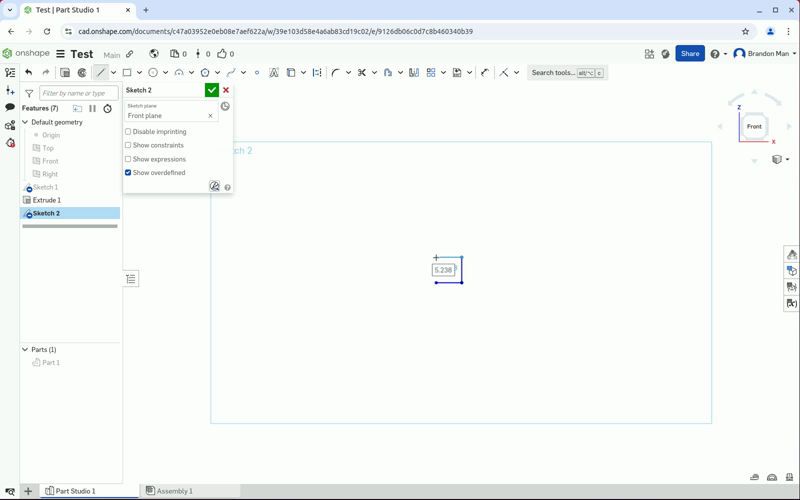
mouse_move(466, 257)
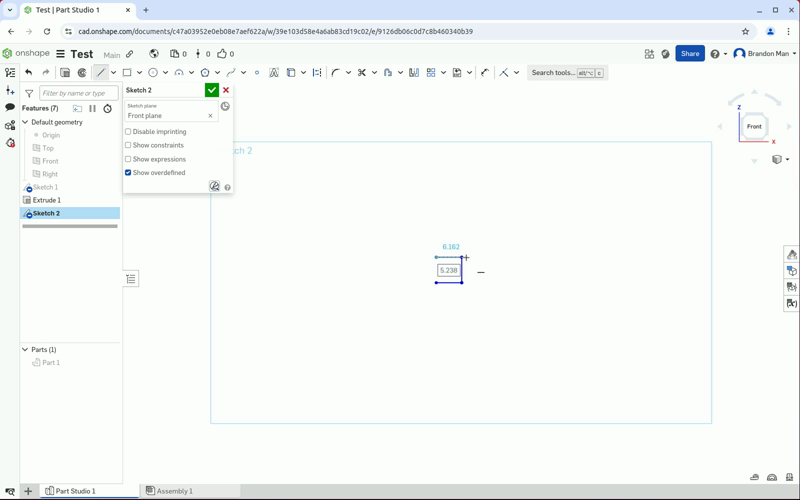
key_down(shift)
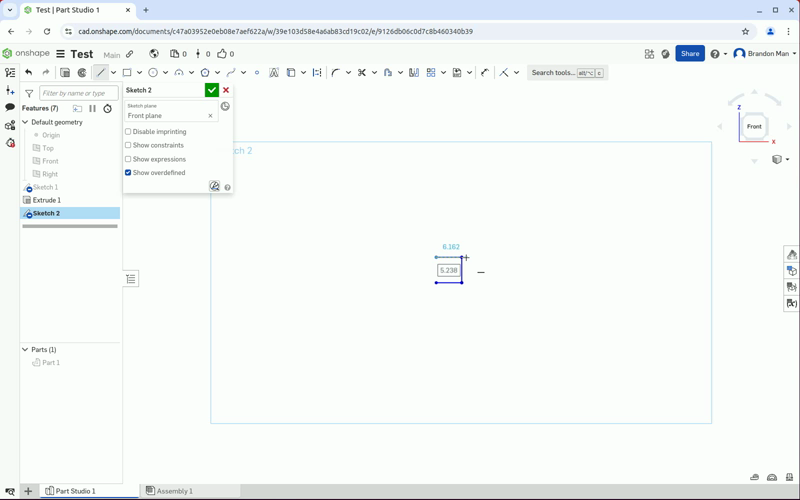
mouse_move(436, 282)
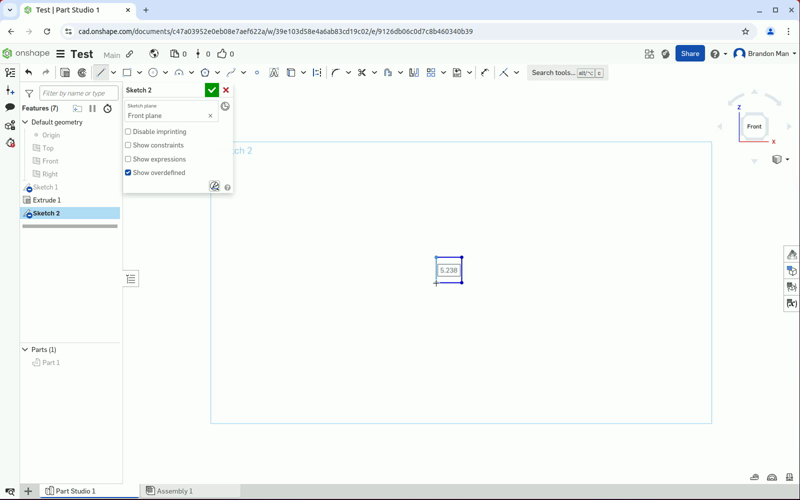
key_up(shift)
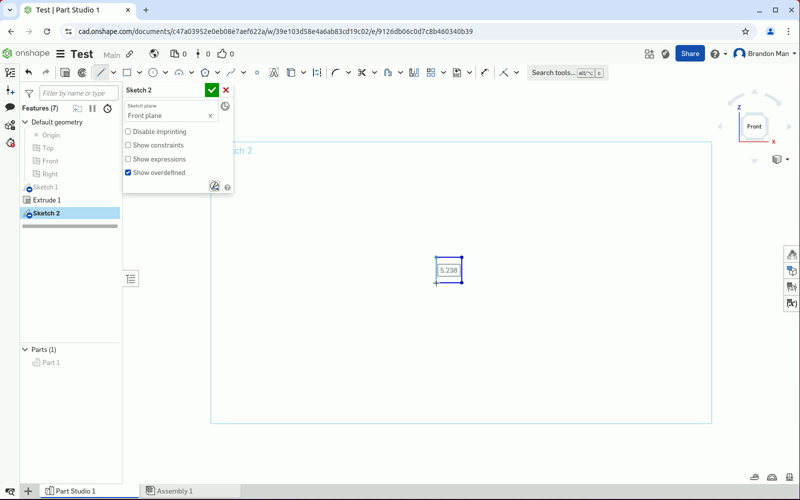
click(436, 282)
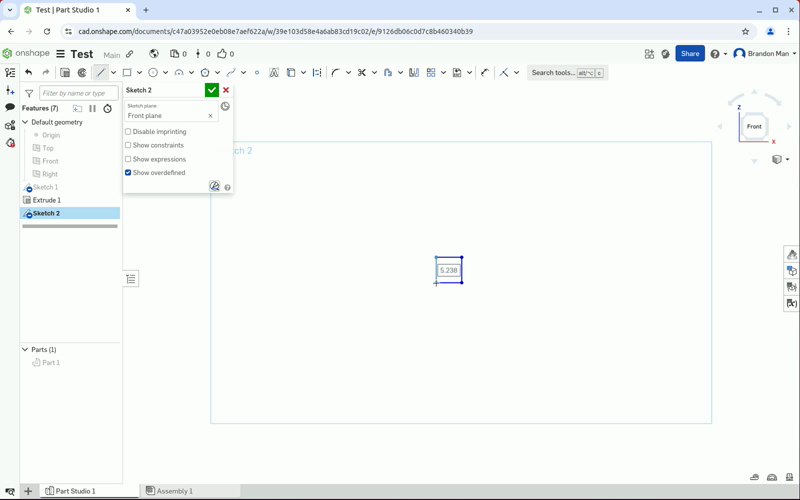
key(esc)
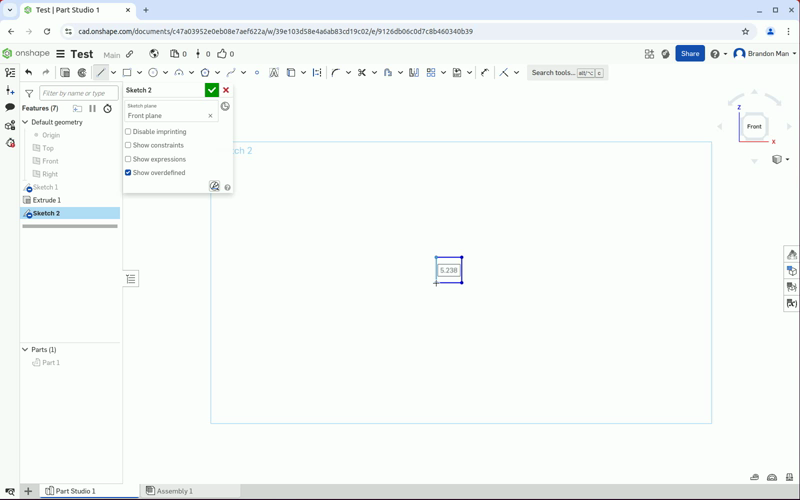
mouse_move(448, 267)
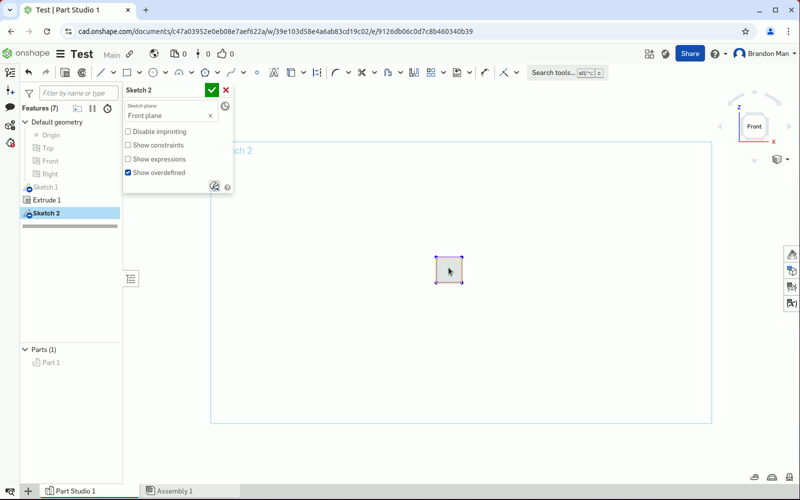
scroll(6)
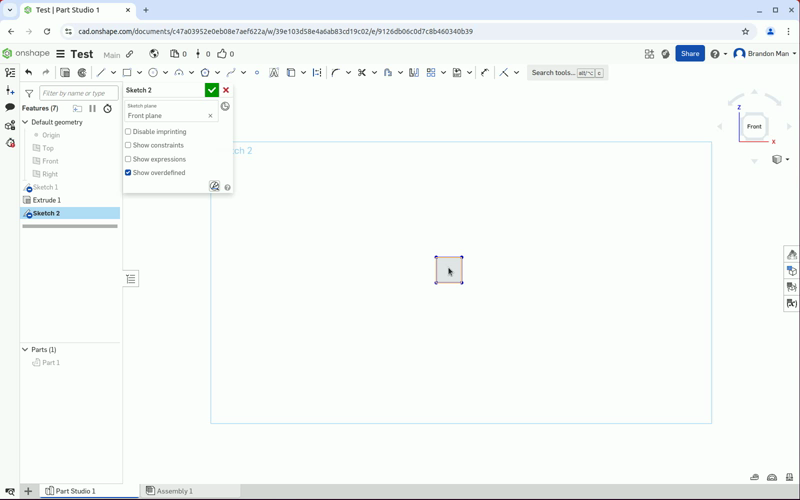
scroll(6)
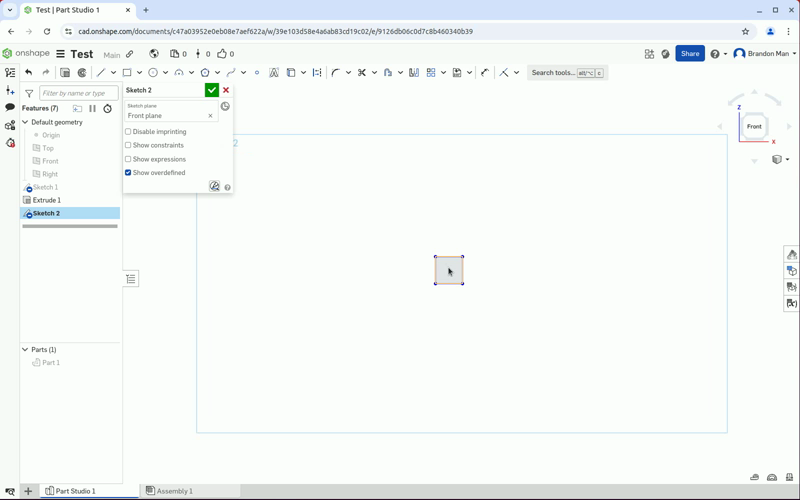
scroll(6)
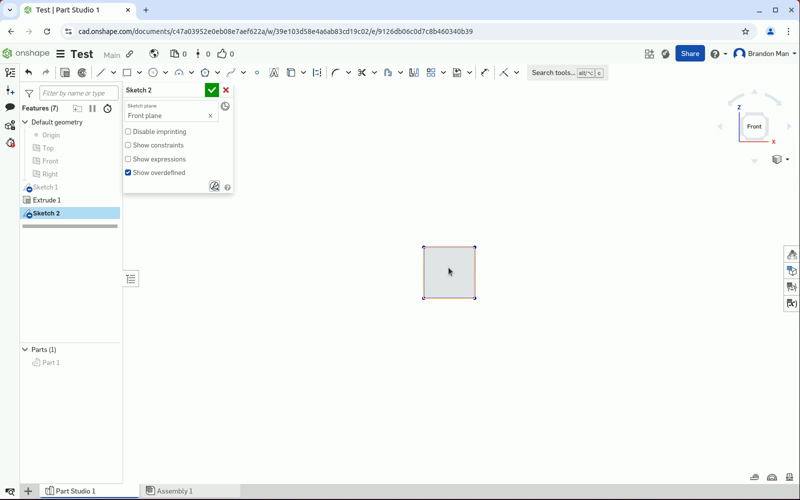
scroll(6)
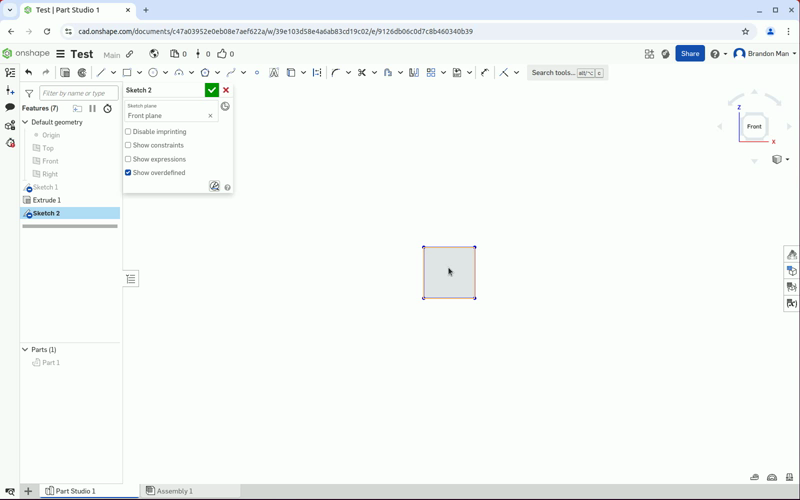
scroll(6)
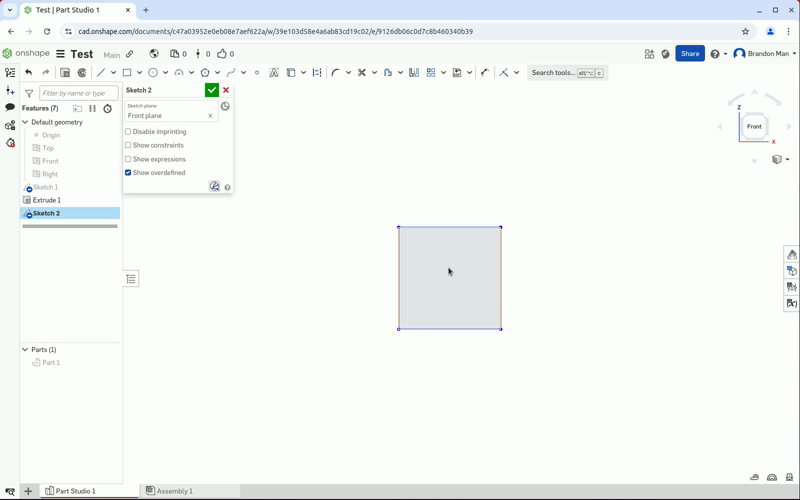
scroll(6)
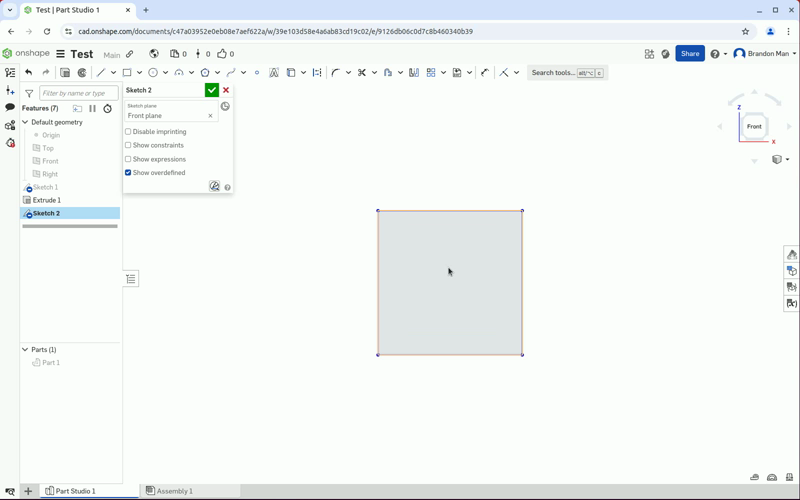
scroll(6)
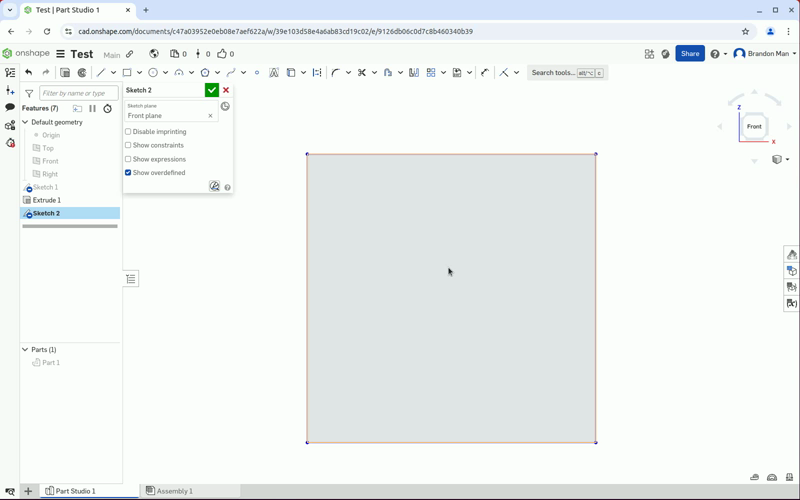
click(448, 267)
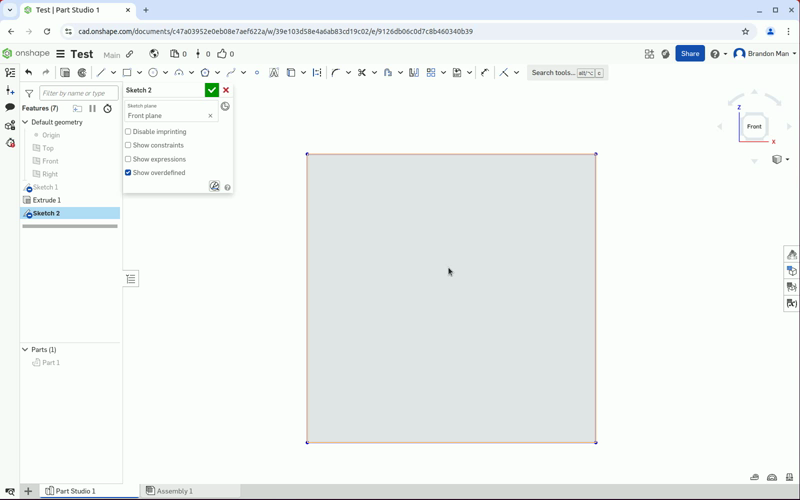
scroll(-6)
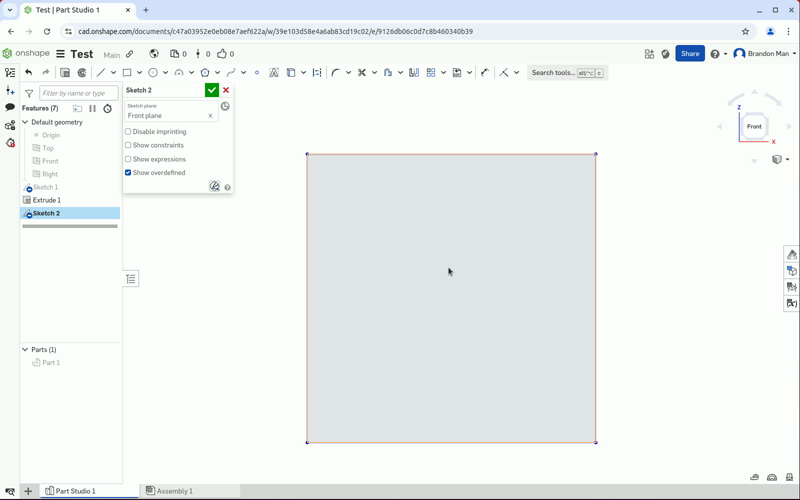
scroll(-6)
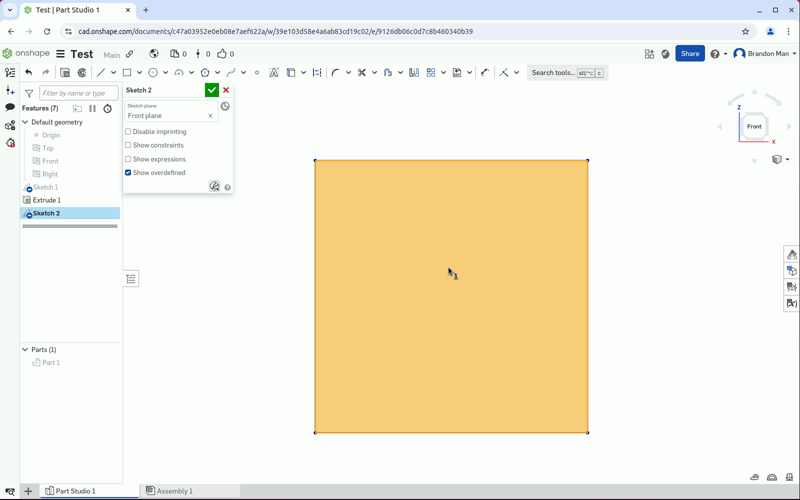
scroll(-6)
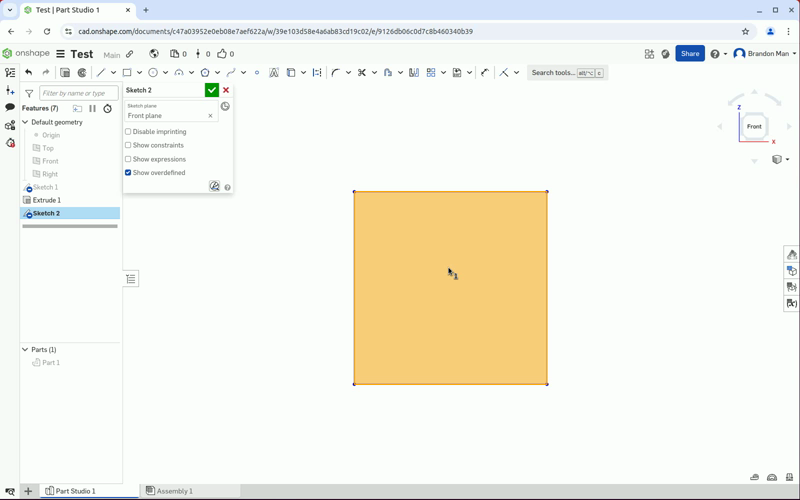
scroll(-6)
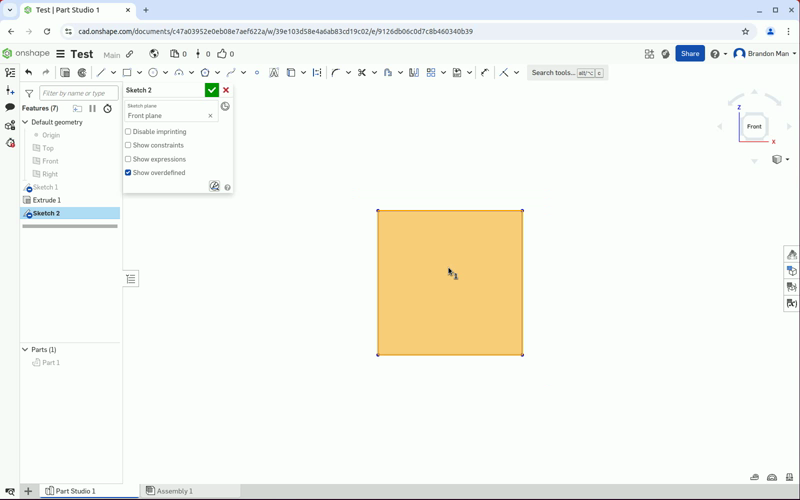
scroll(-6)
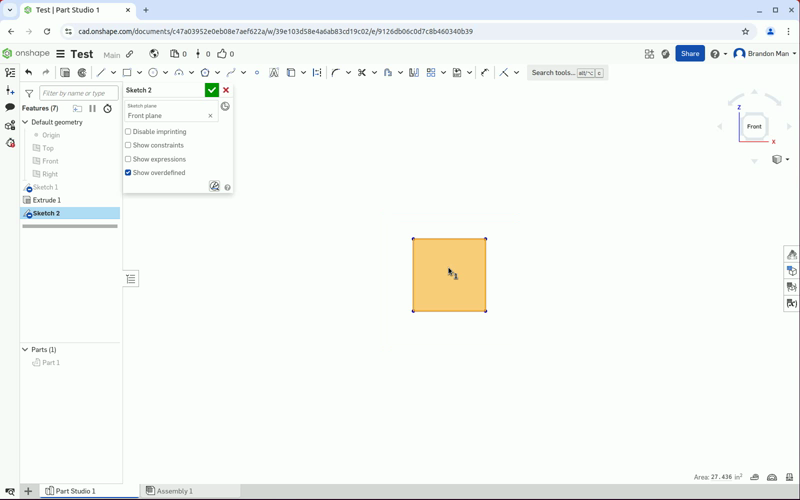
scroll(-6)
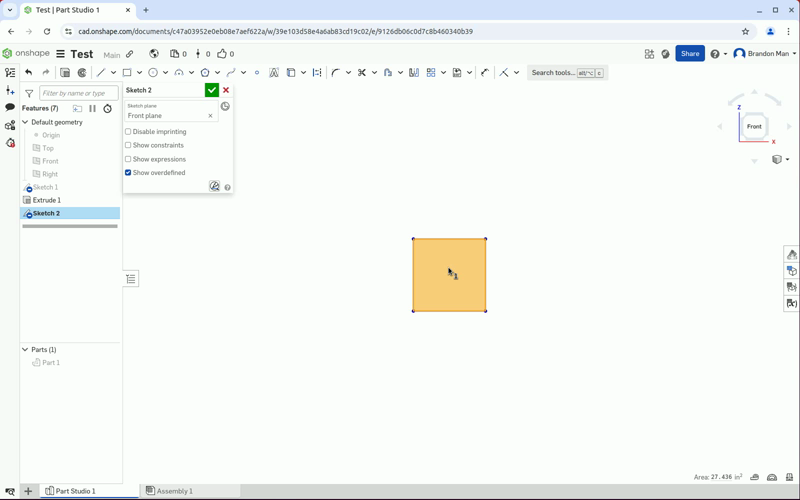
scroll(-6)
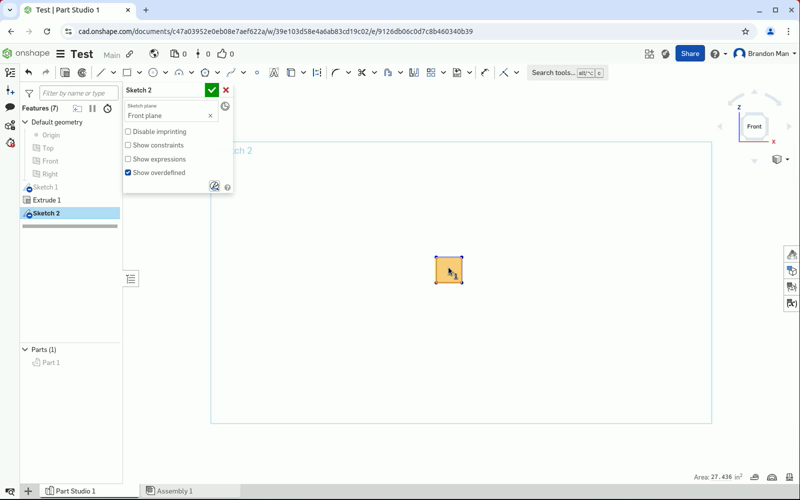
mouse_move(73, 352)
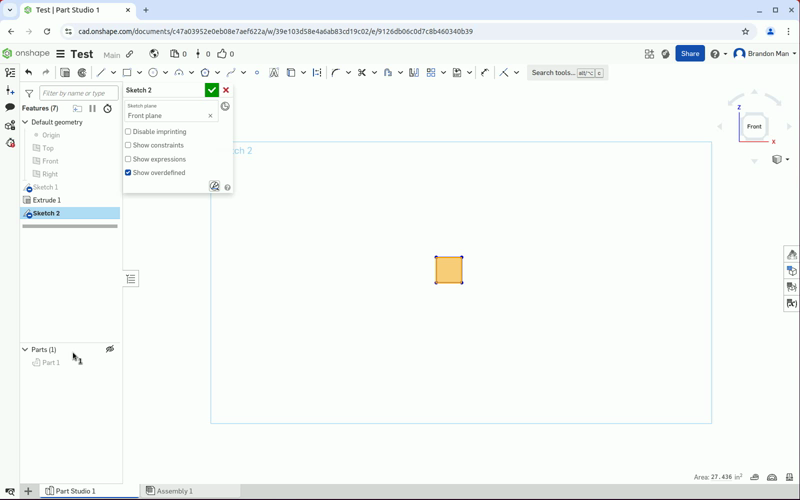
key(shift+y)
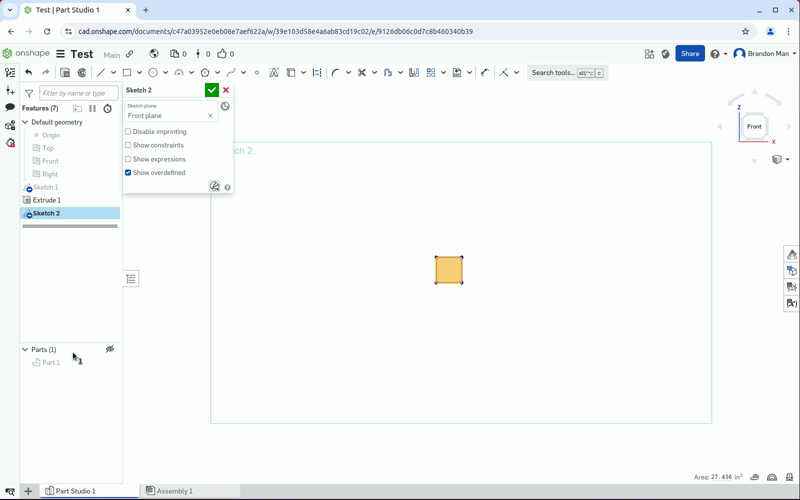
key(shift+e)
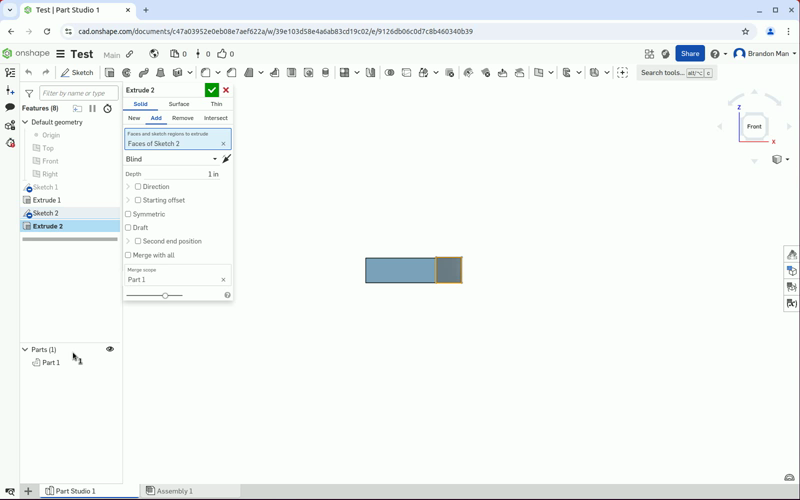
mouse_move(143, 106)
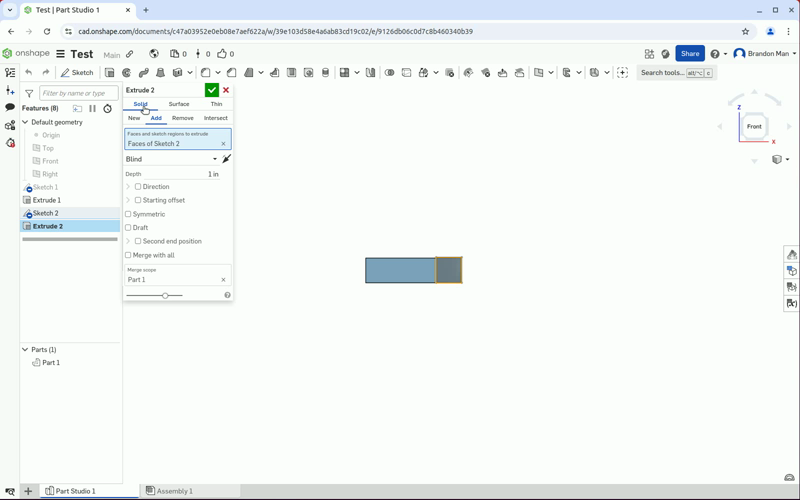
click(143, 106)
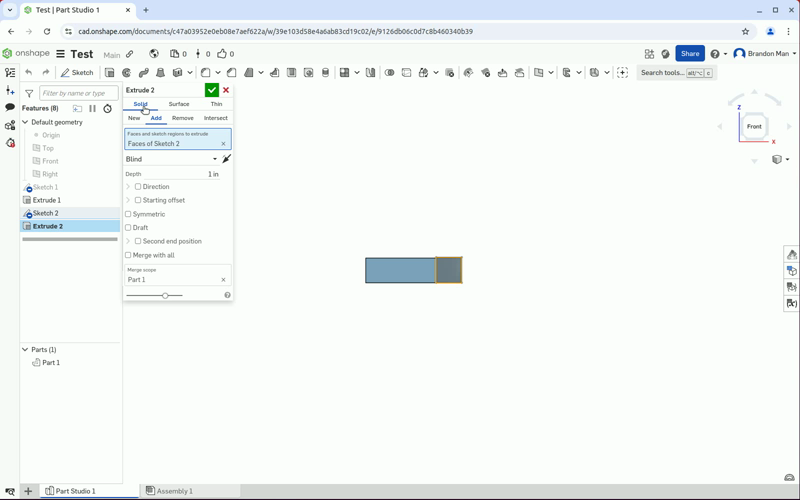
mouse_move(137, 120)
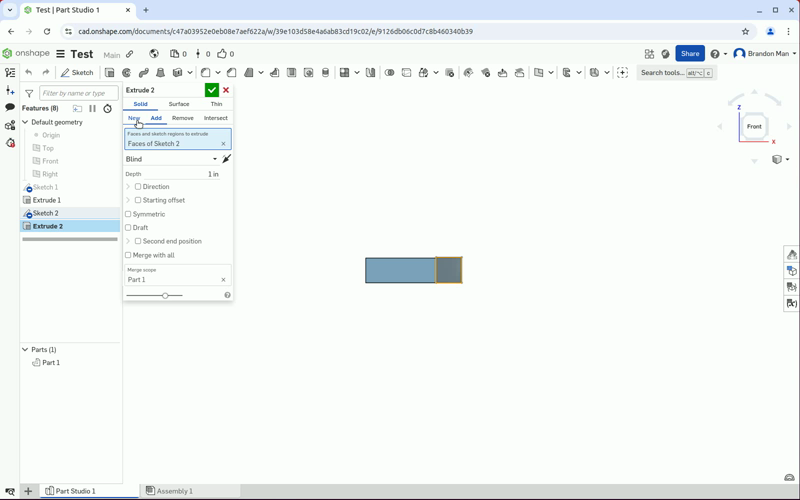
click(137, 120)
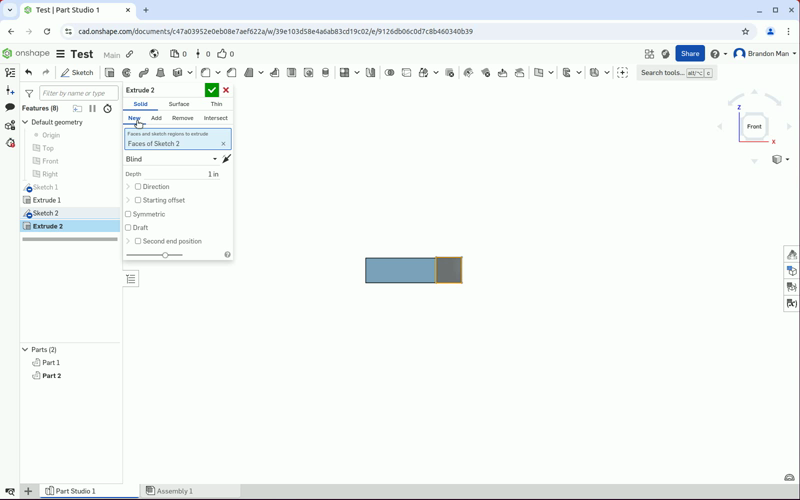
key(tab, 4)
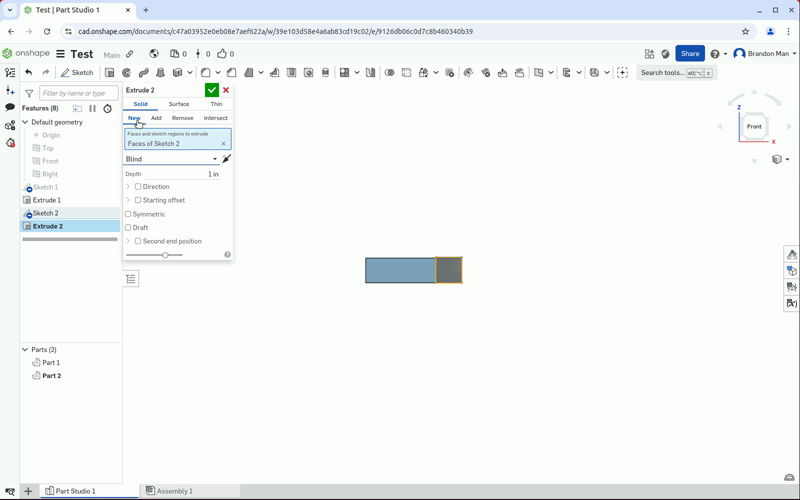
text(3.129)
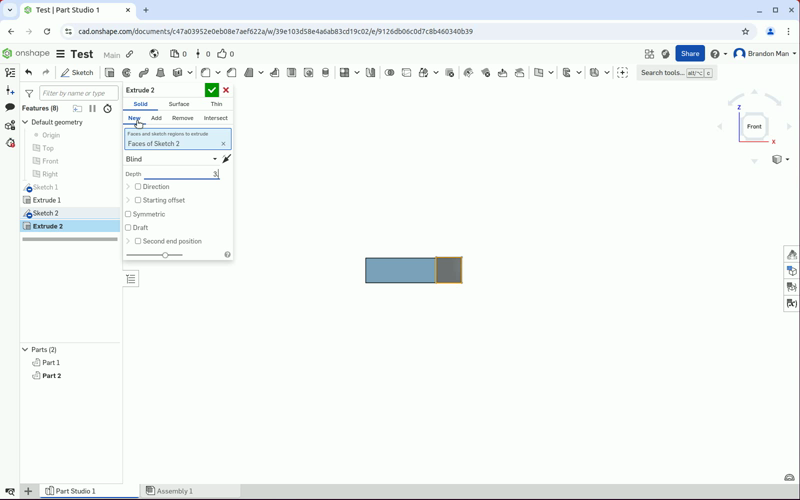
key(enter)
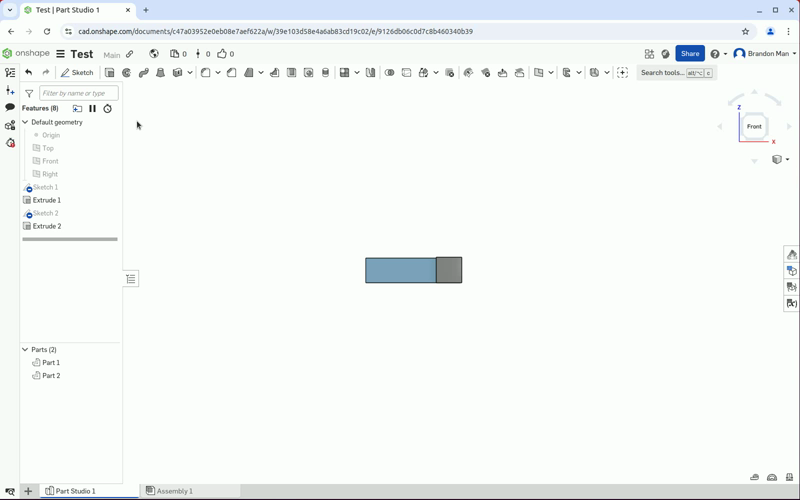
key(shift+h)
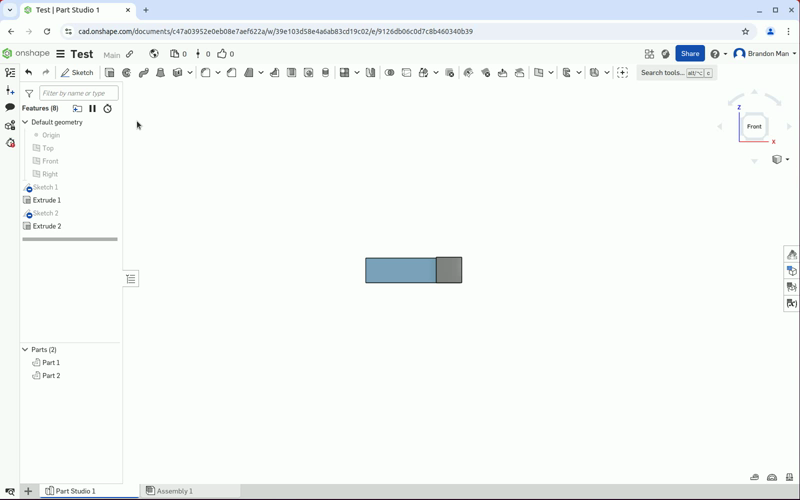
key(shift+h)
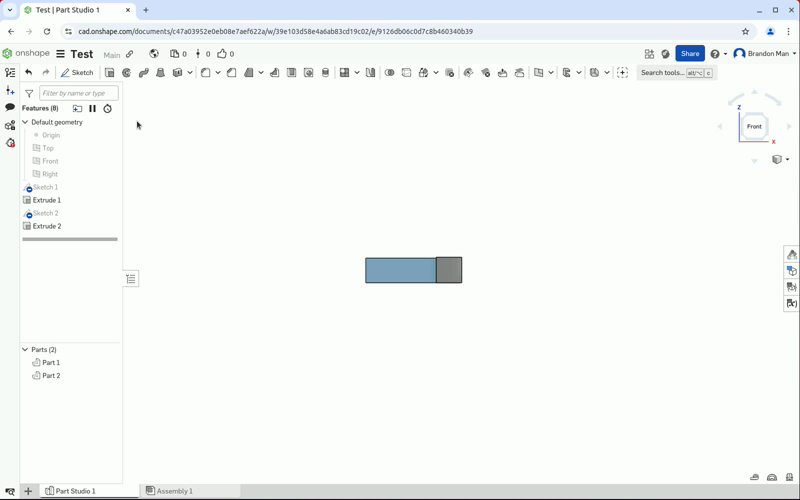
key(shift+7)
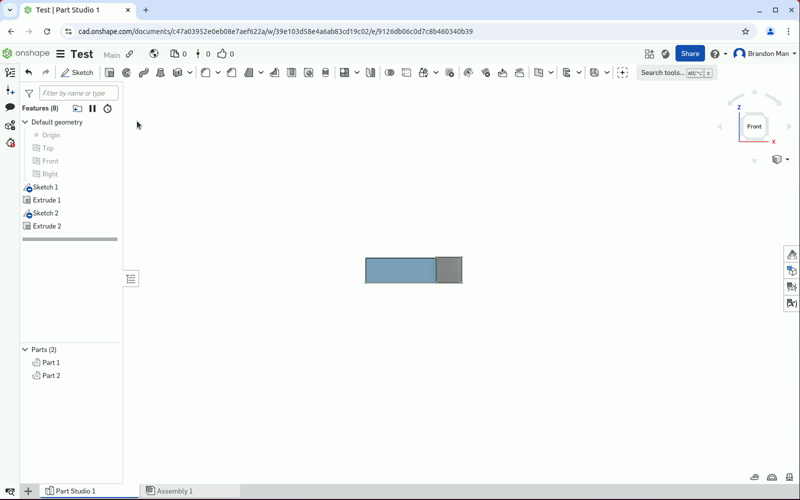
key(left, 2)
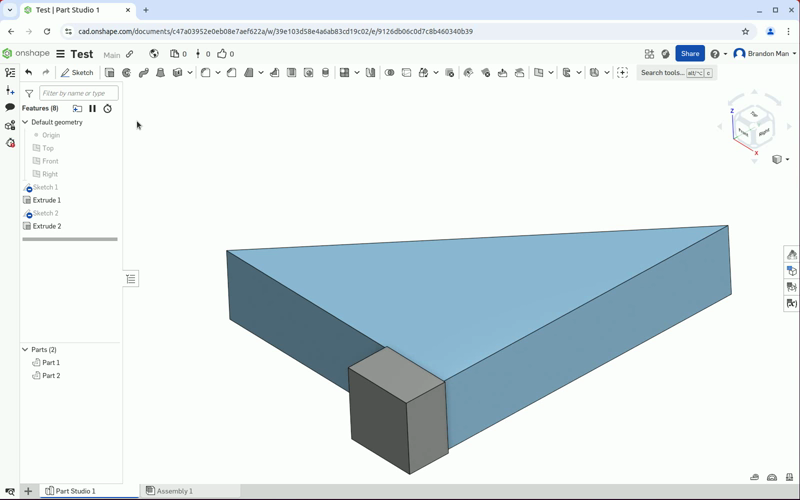
key(down, 2)
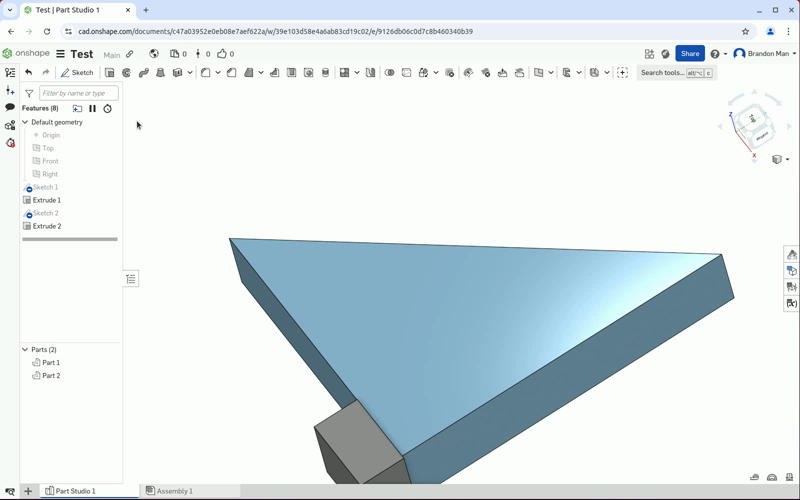
key(up, 2)
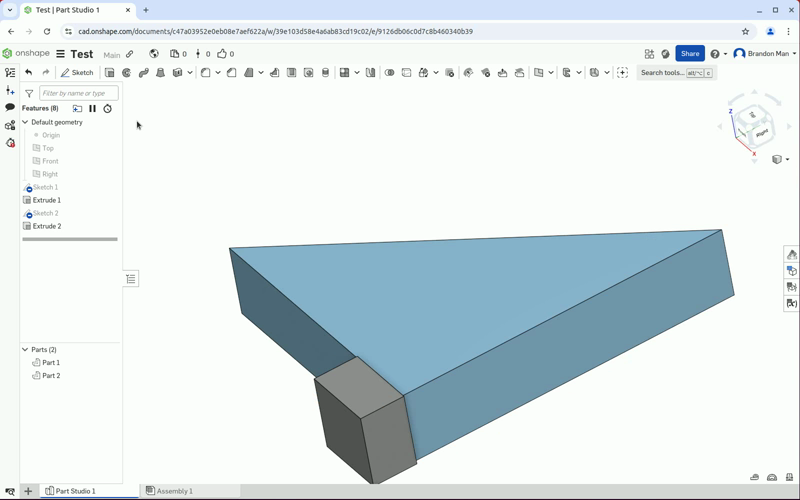
key(right, 2)
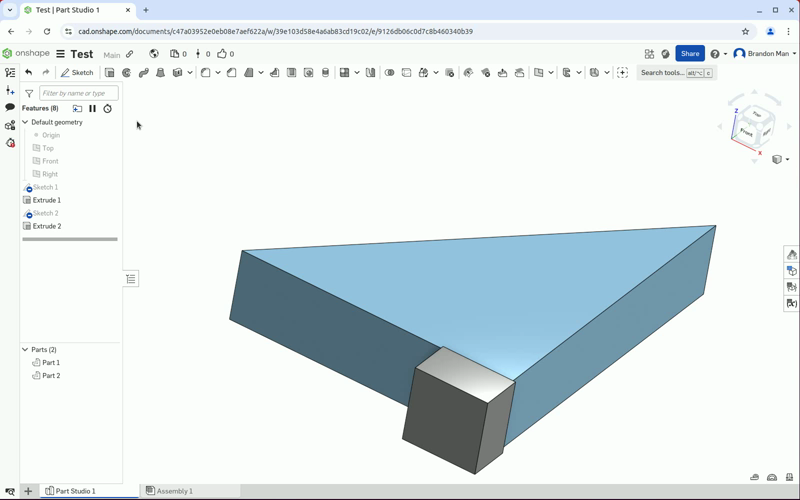
mouse_move(73, 189)
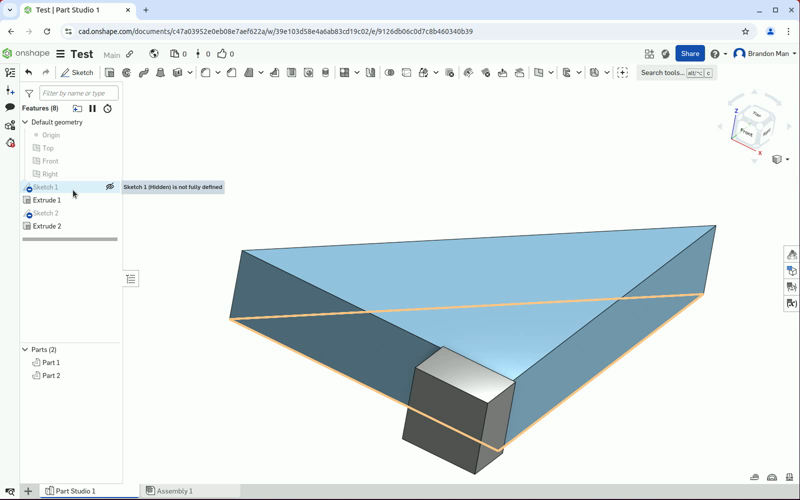
click(73, 189)